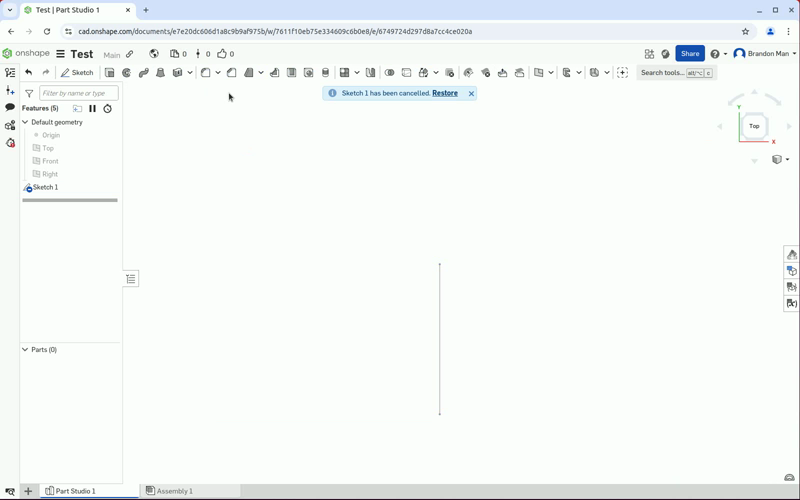
key(shift+h)
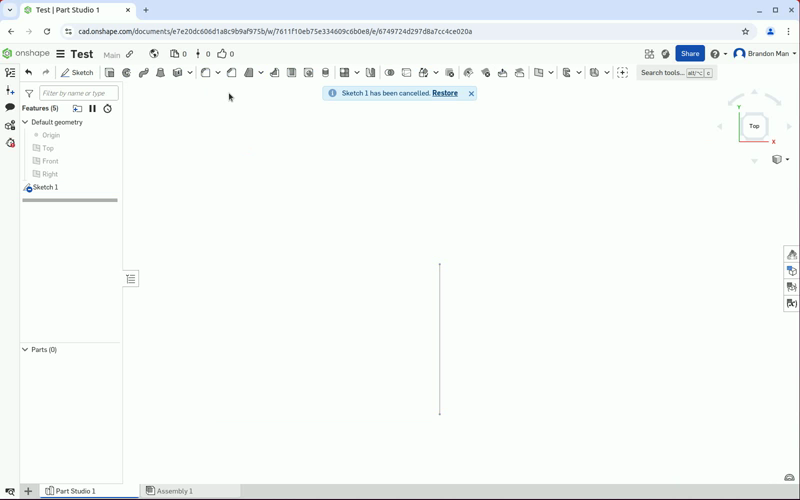
key(shift+s)
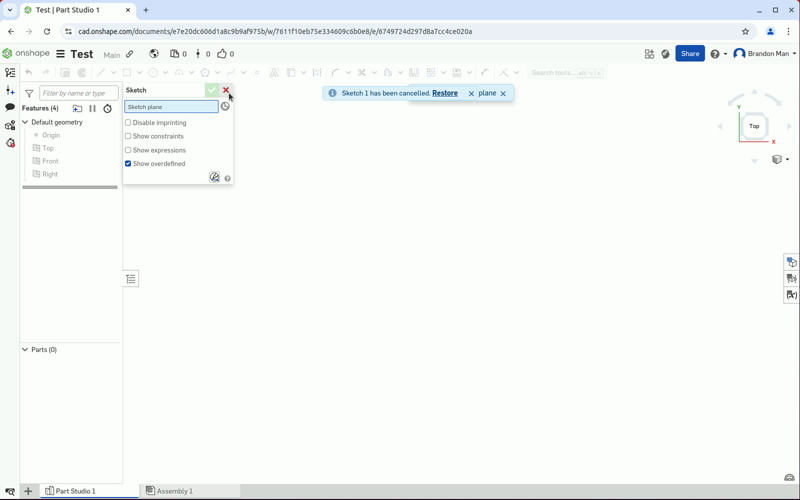
mouse_move(73, 150)
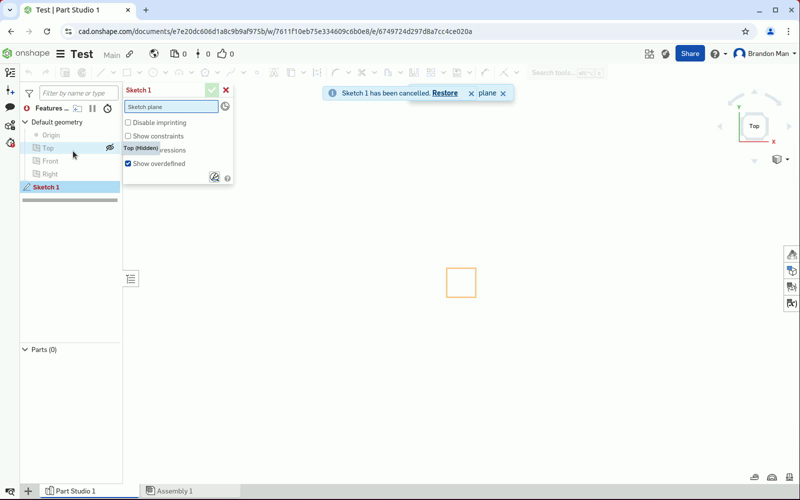
click(73, 150)
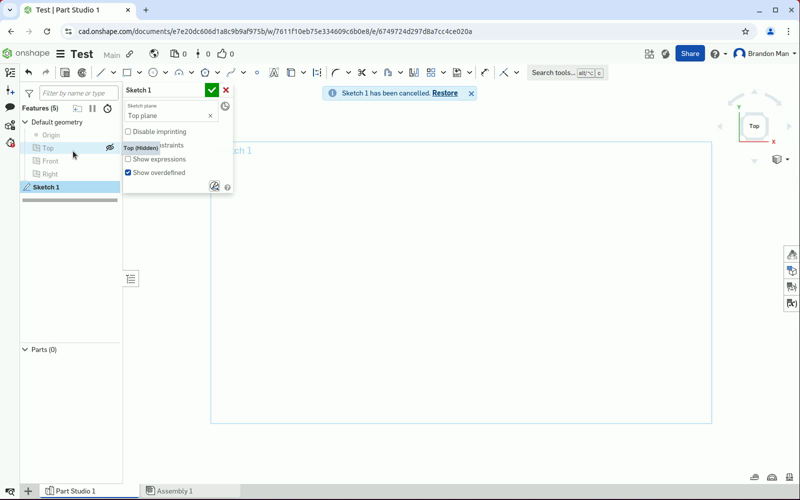
mouse_move(73, 352)
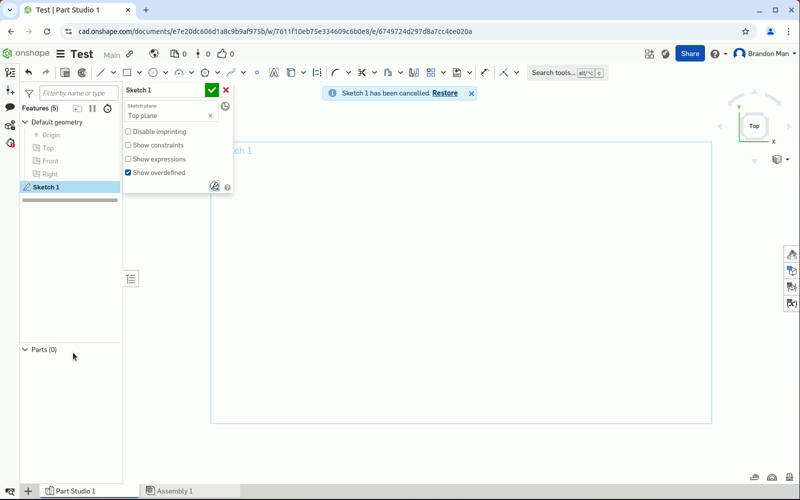
key(y)
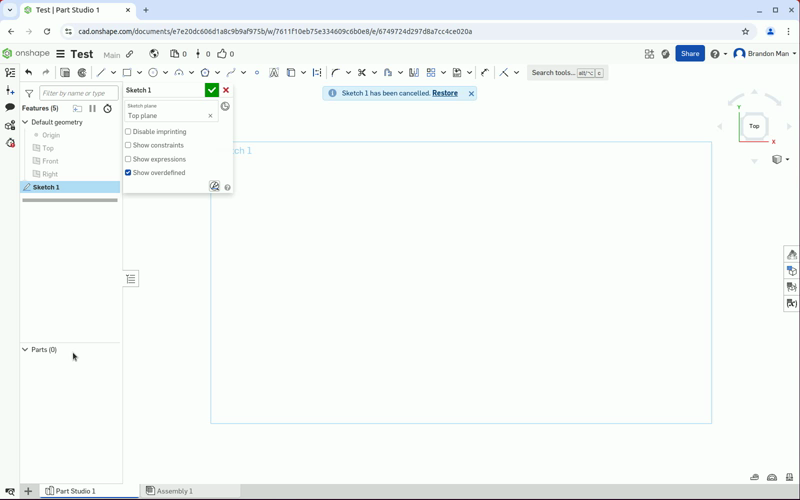
key(c)
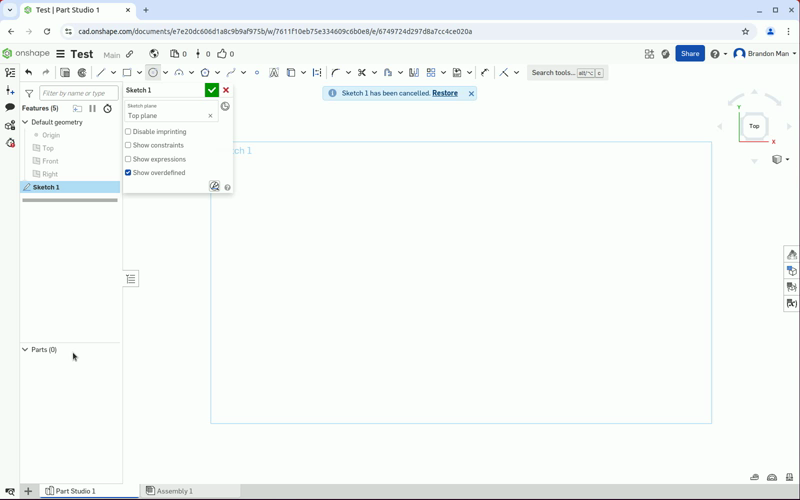
key_down(shift)
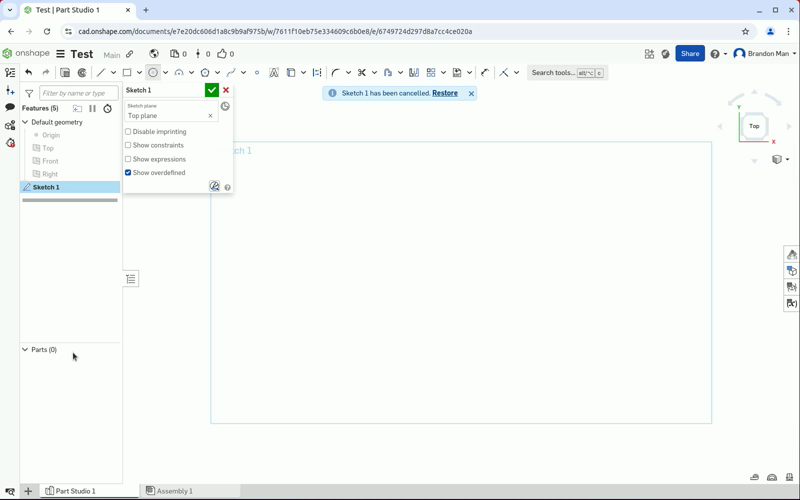
mouse_move(461, 282)
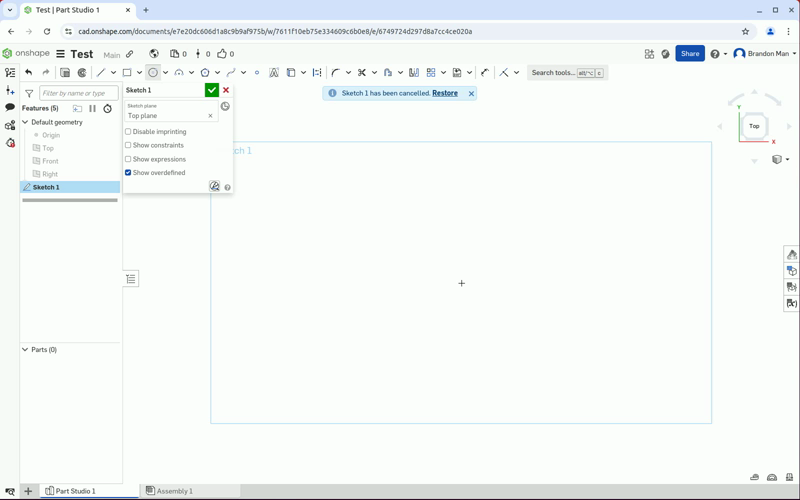
click(461, 282)
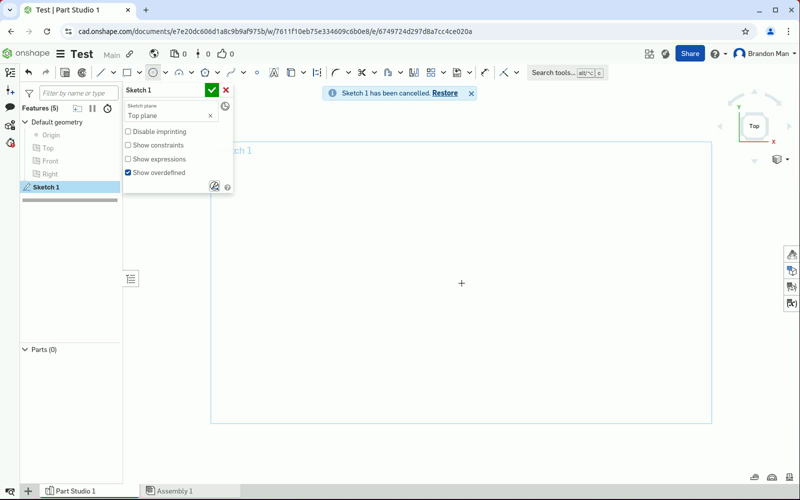
key_up(shift)
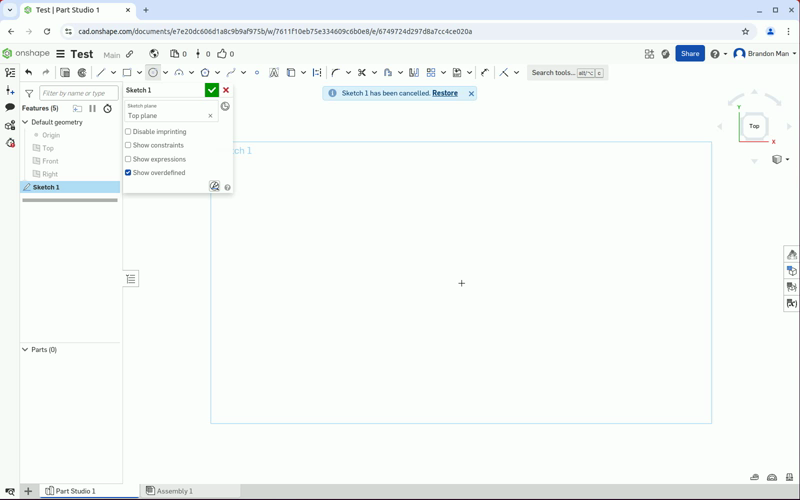
mouse_move(505, 282)
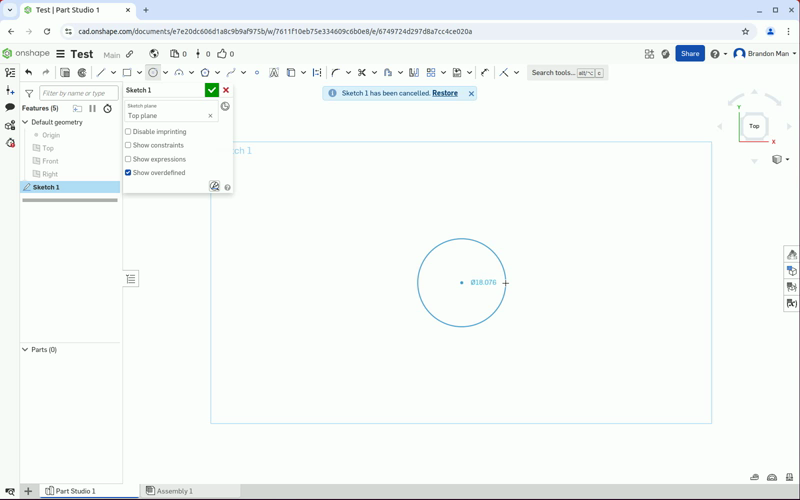
click(505, 282)
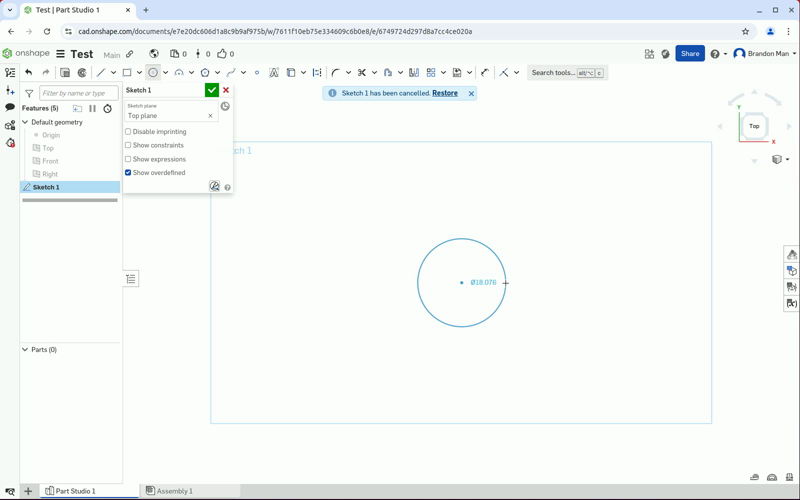
key(esc)
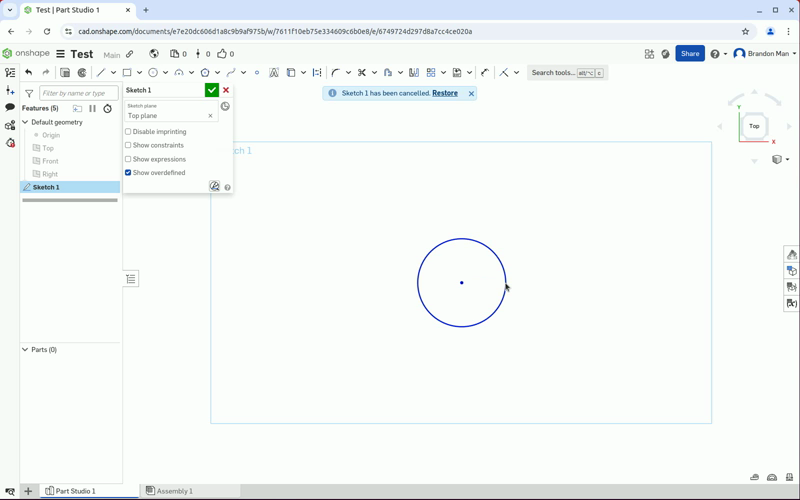
key(c)
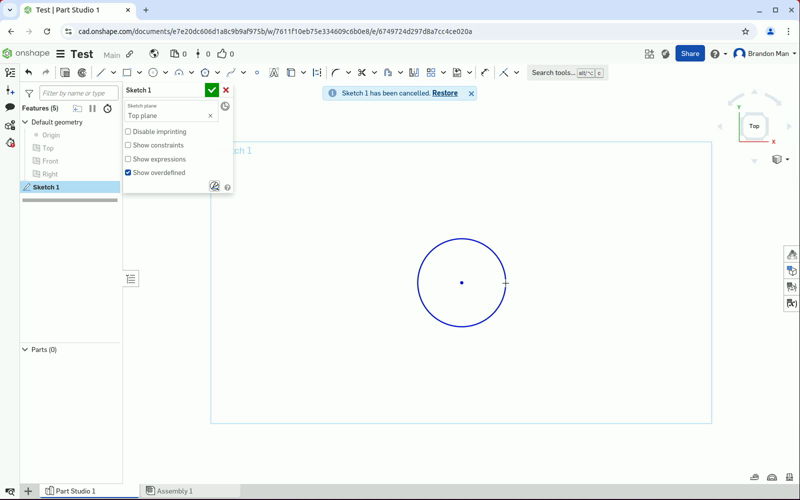
key_down(shift)
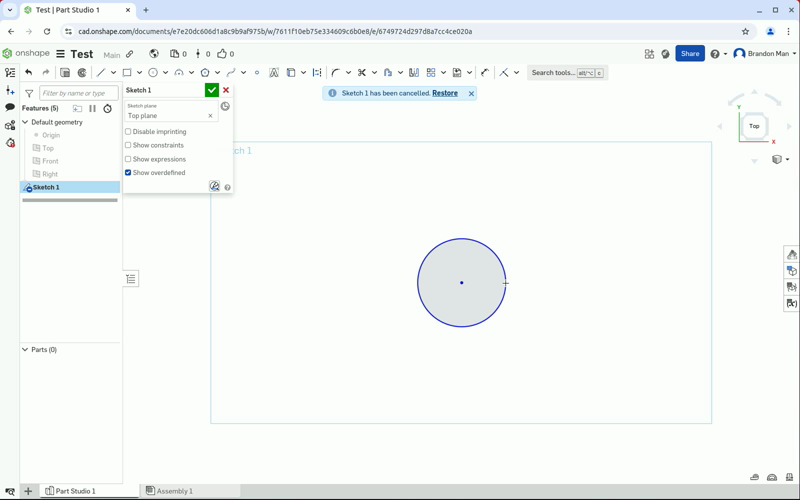
mouse_move(461, 282)
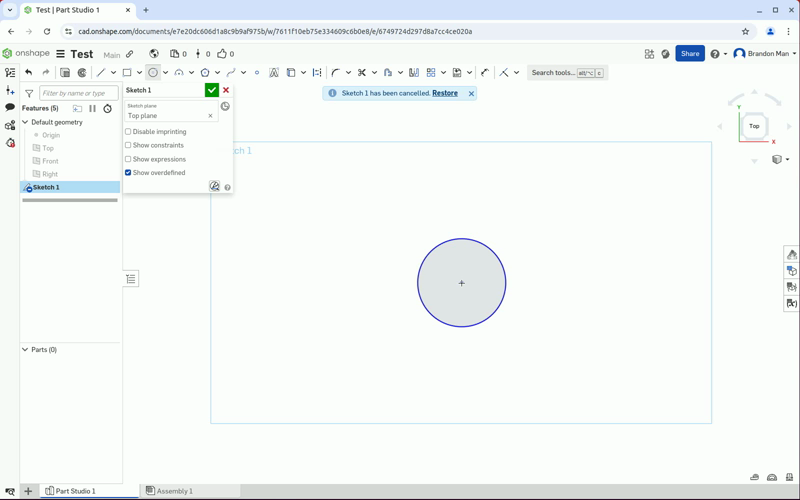
click(461, 282)
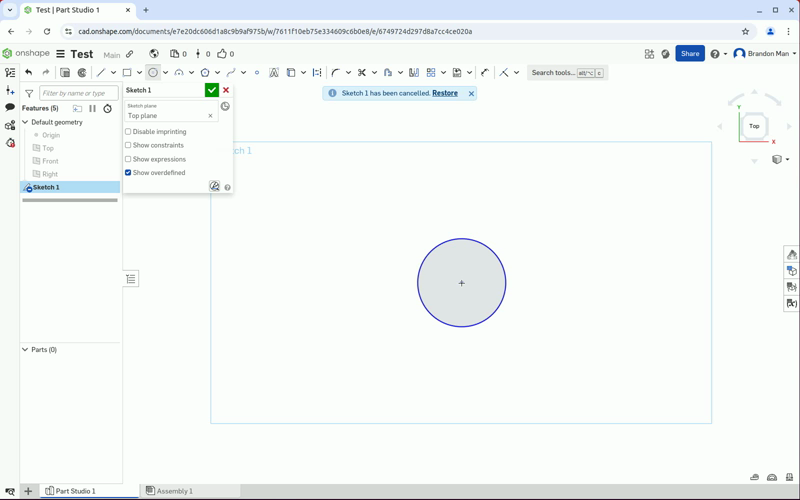
key_up(shift)
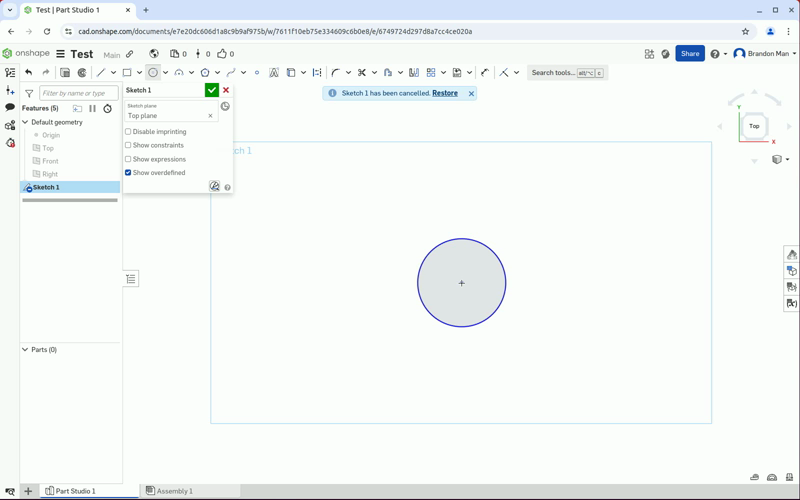
mouse_move(491, 282)
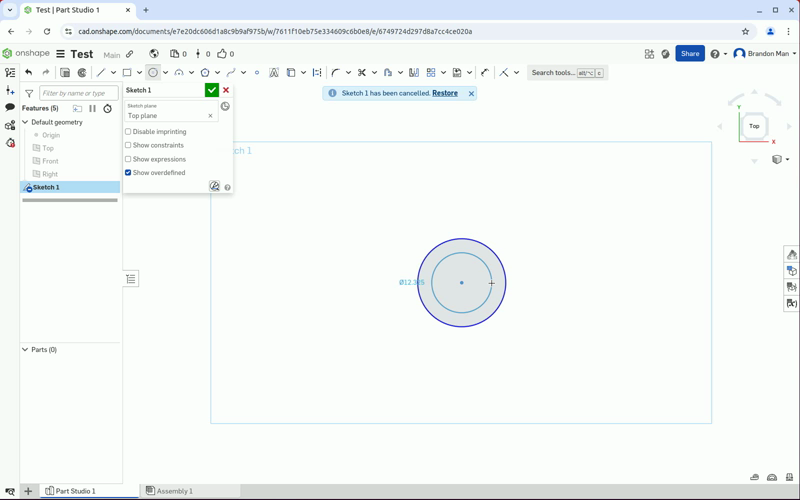
click(491, 282)
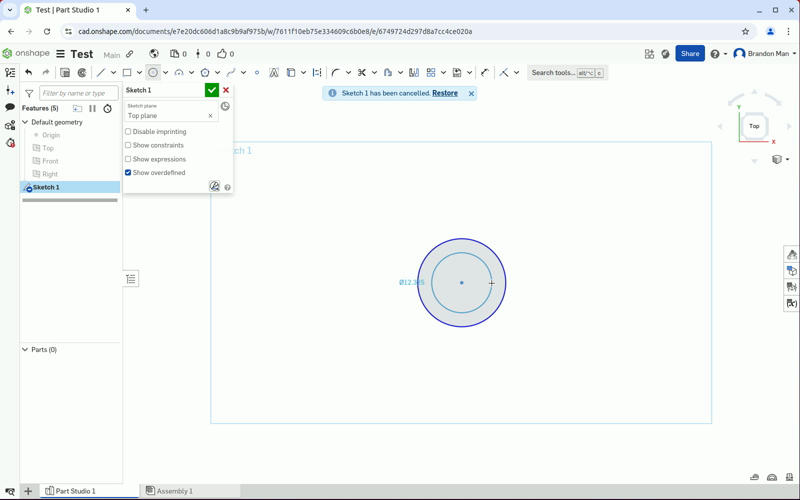
key(esc)
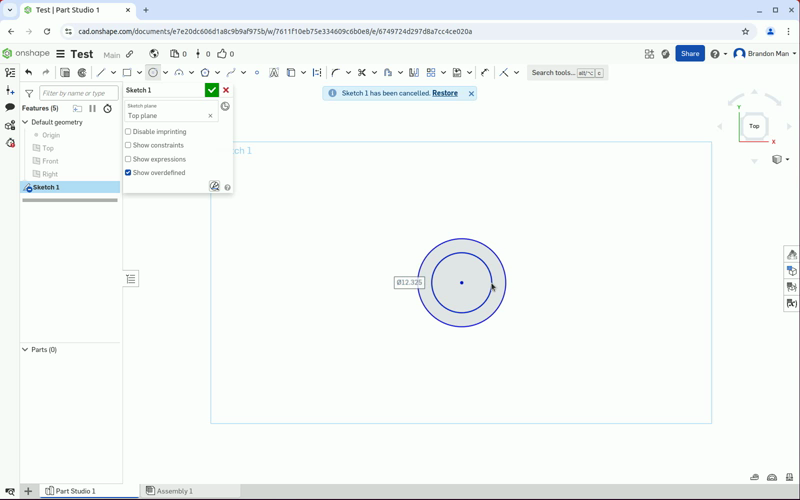
mouse_move(469, 250)
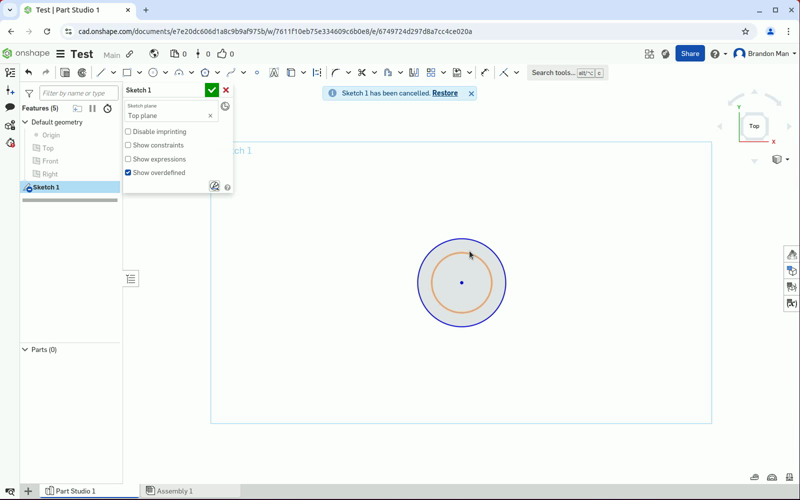
click(469, 250)
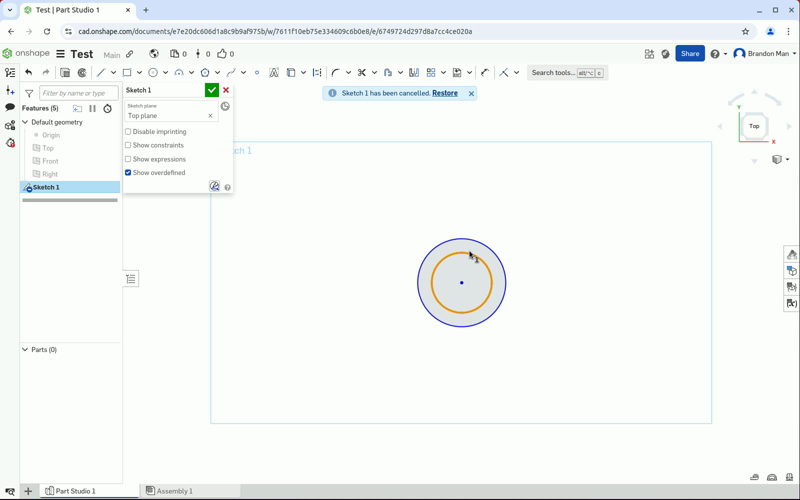
mouse_move(73, 352)
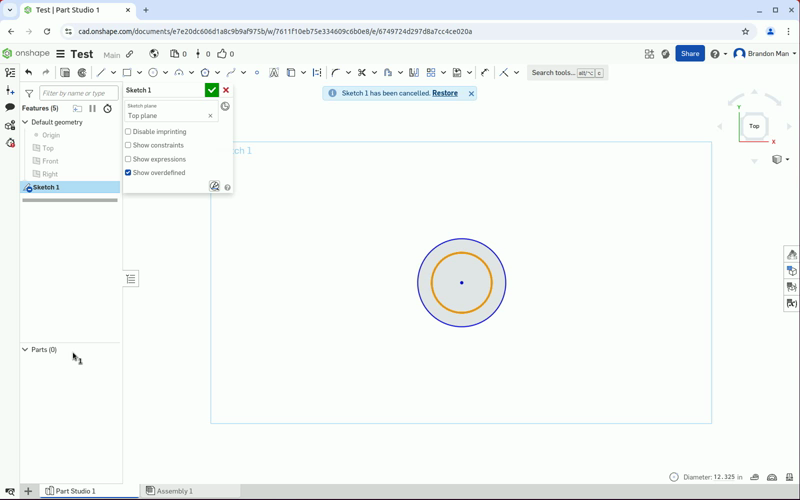
key(shift+y)
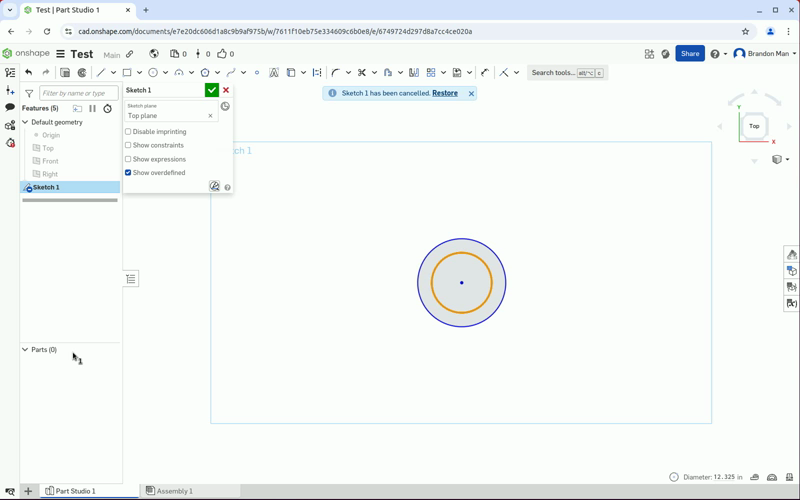
key(shift+e)
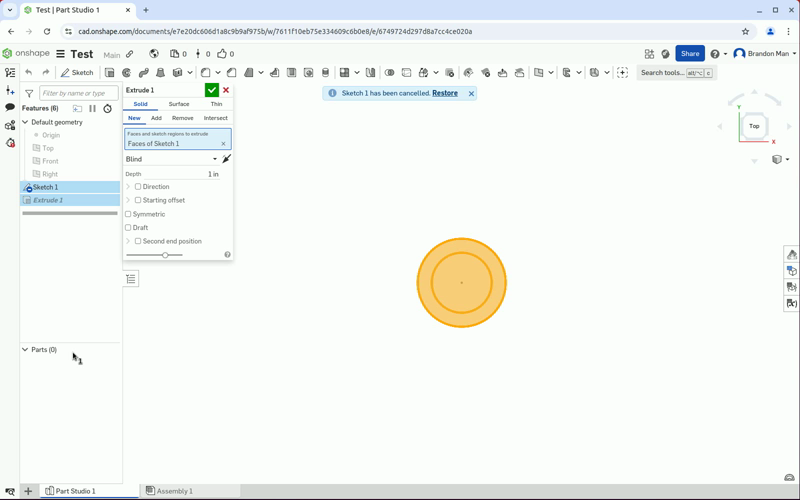
mouse_move(143, 106)
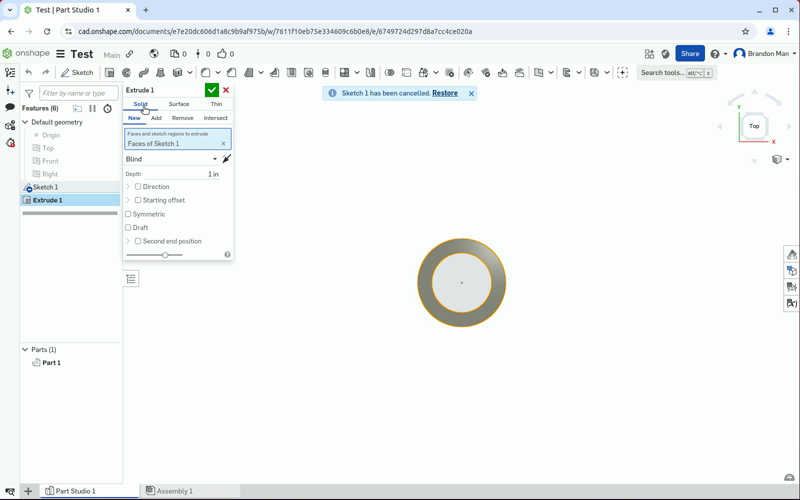
click(143, 106)
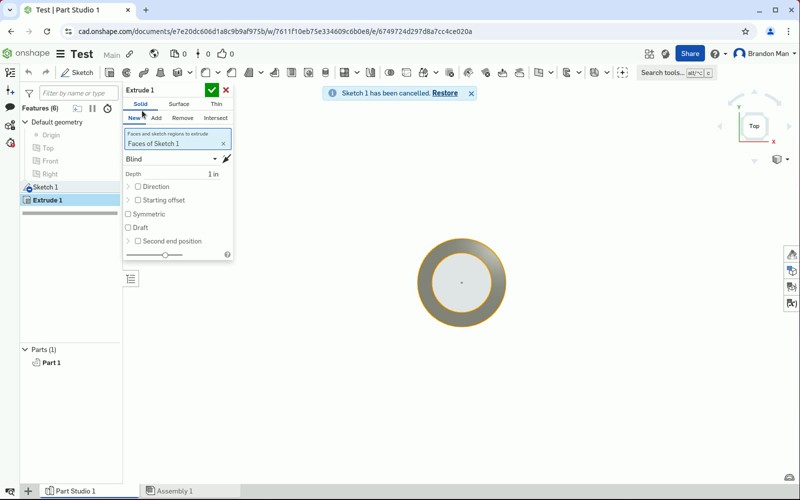
mouse_move(137, 120)
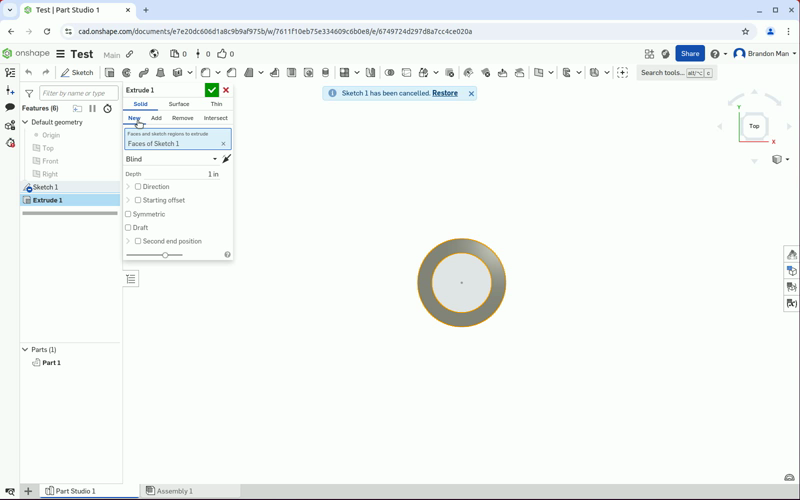
click(137, 120)
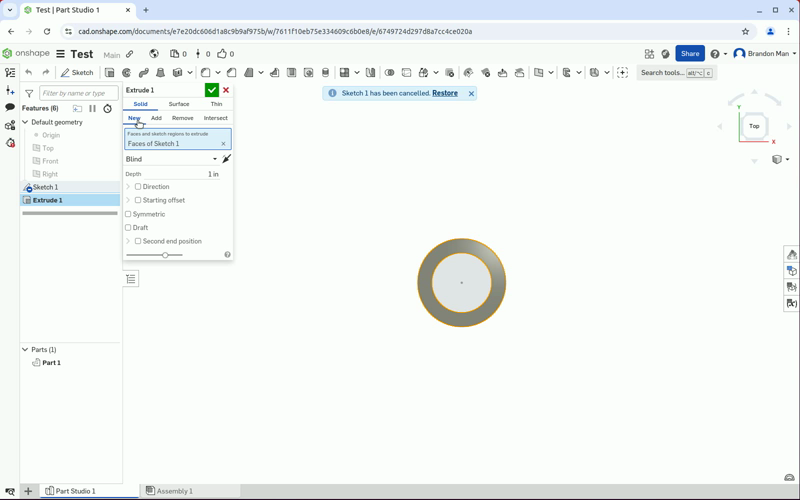
key(tab, 4)
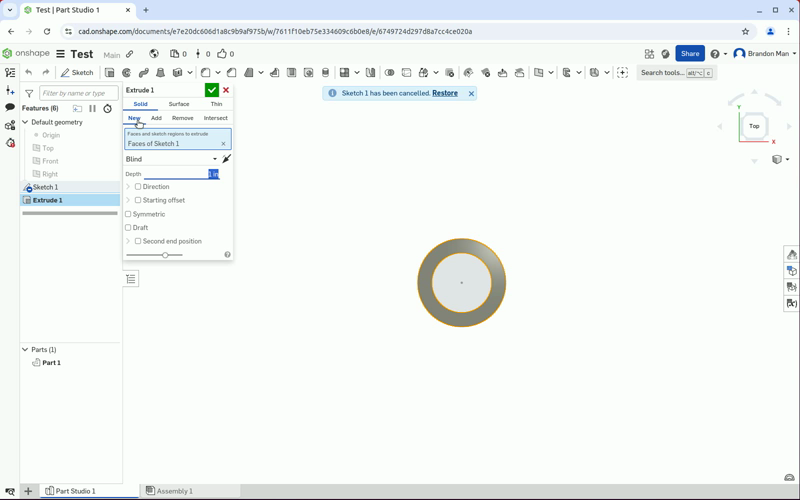
text(3.852)
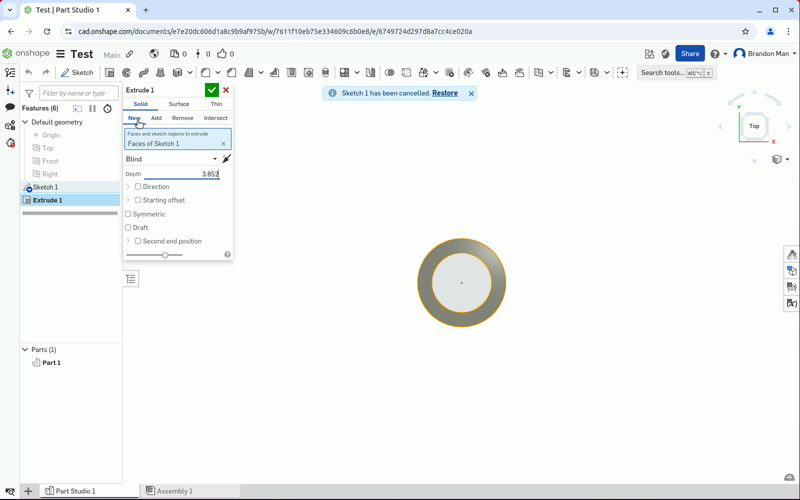
key(tab, 3)
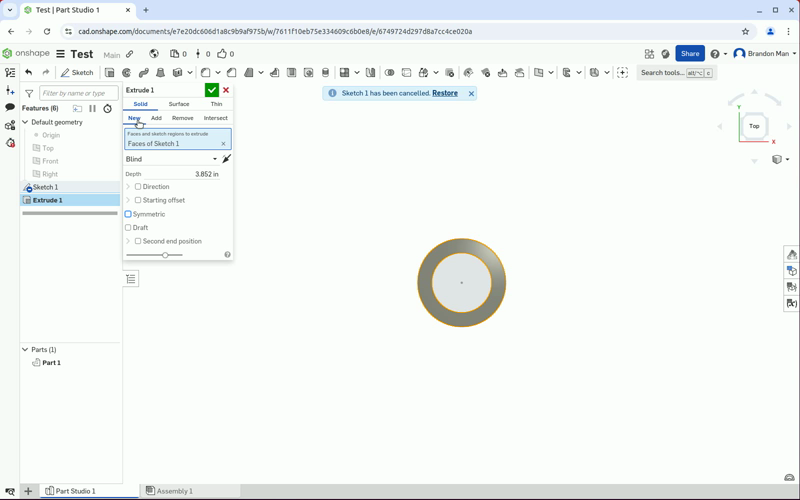
key(space)
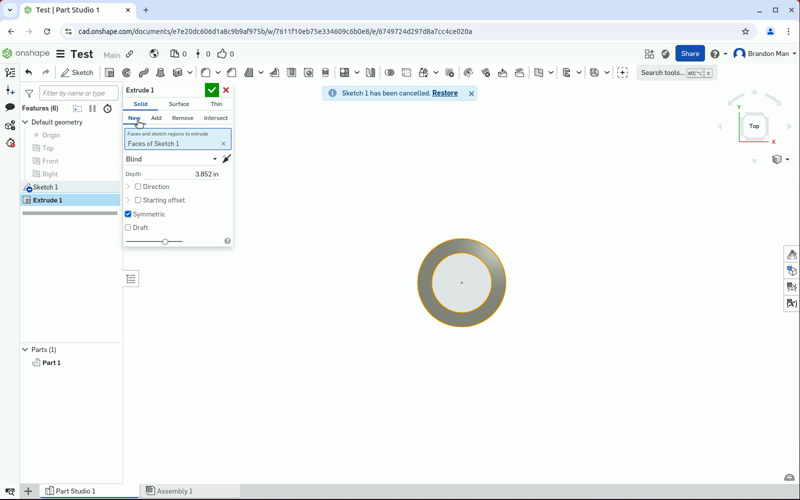
key(enter)
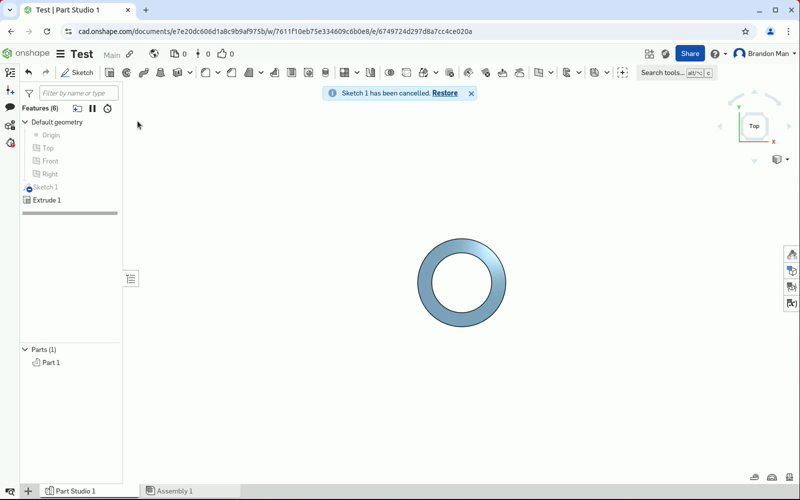
key(shift+h)
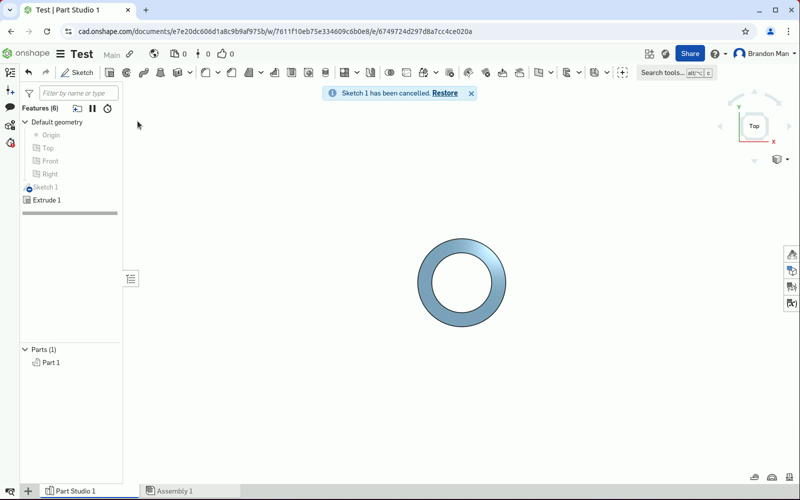
key(shift+h)
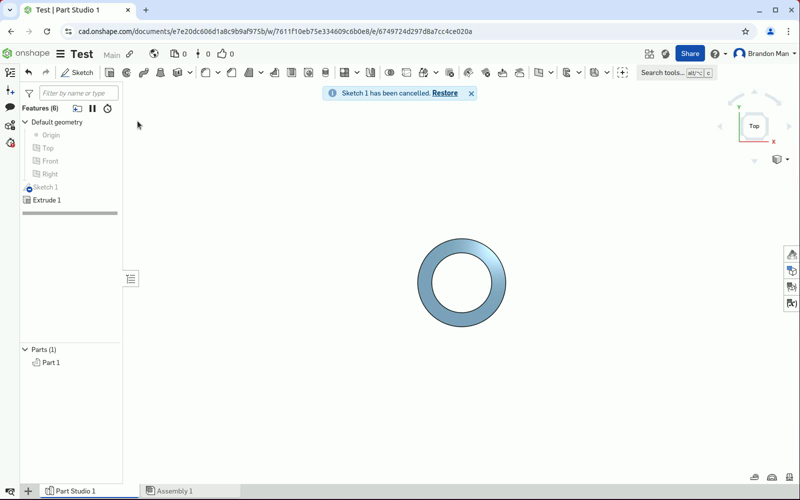
mouse_move(73, 189)
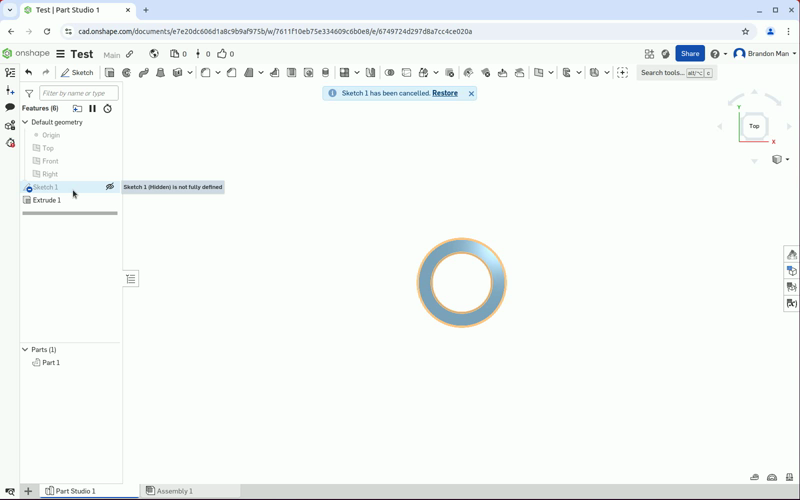
click(73, 189)
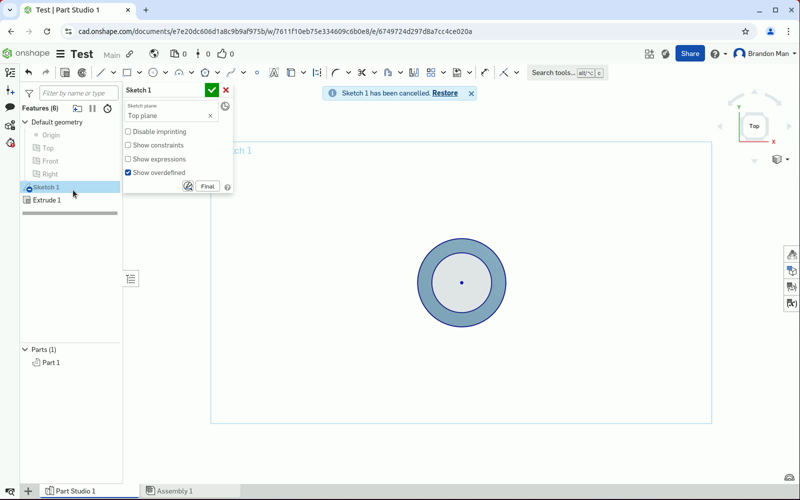
mouse_move(229, 92)
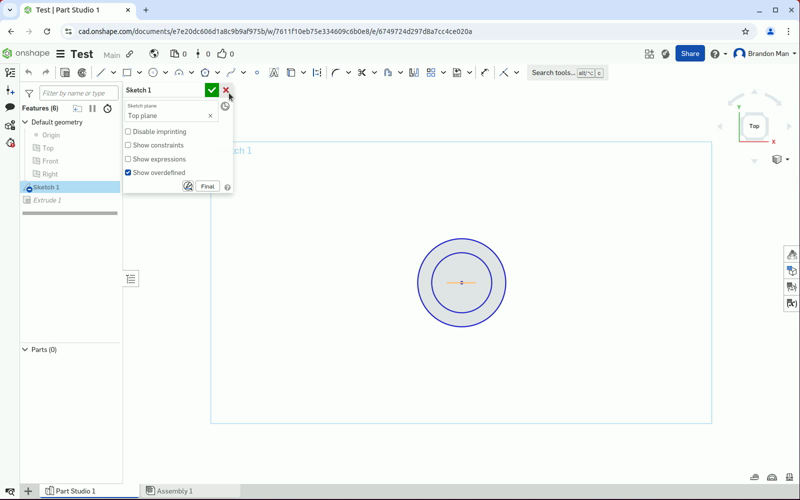
click(229, 92)
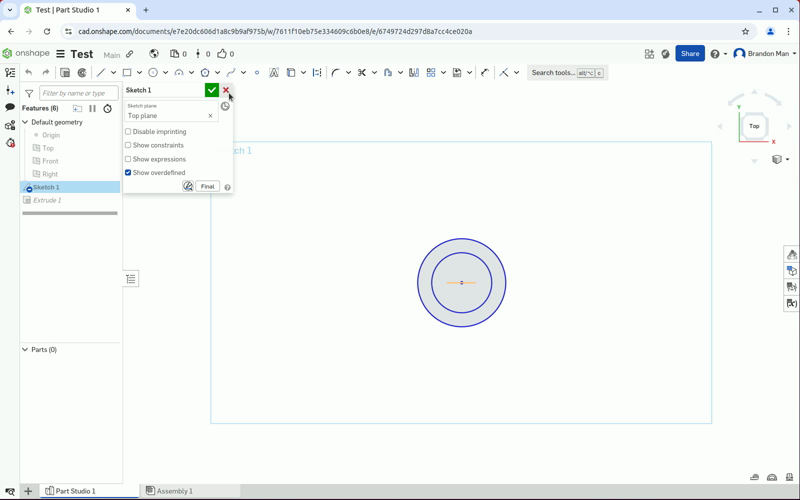
key(shift+s)
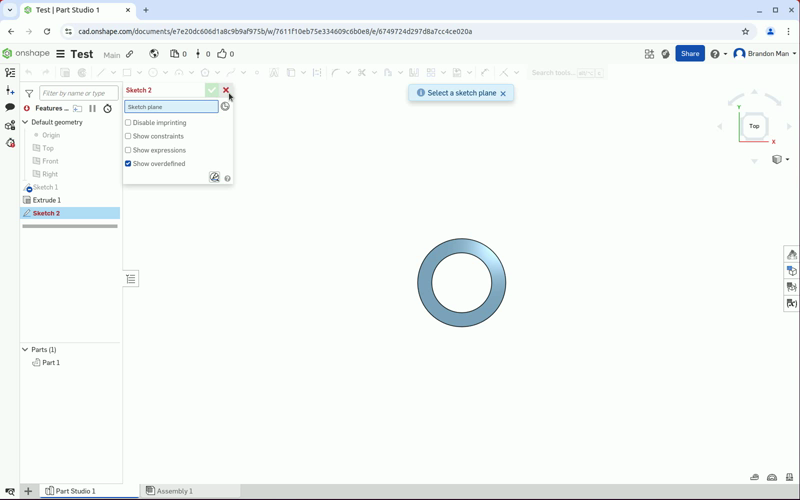
mouse_move(73, 150)
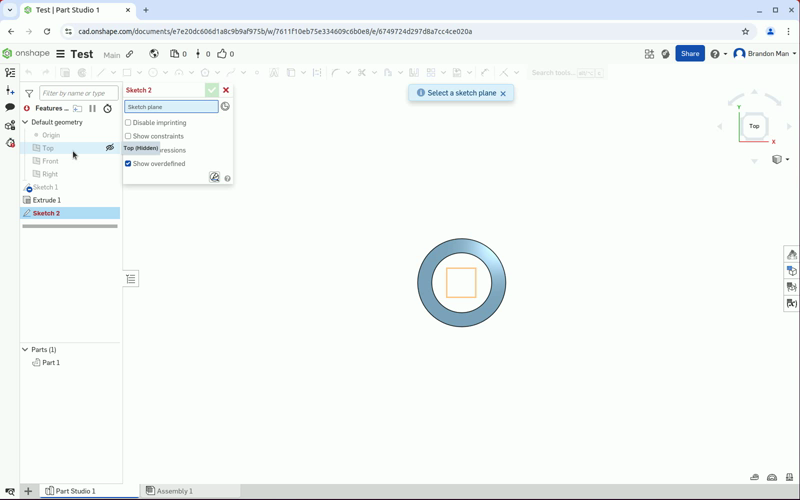
click(73, 150)
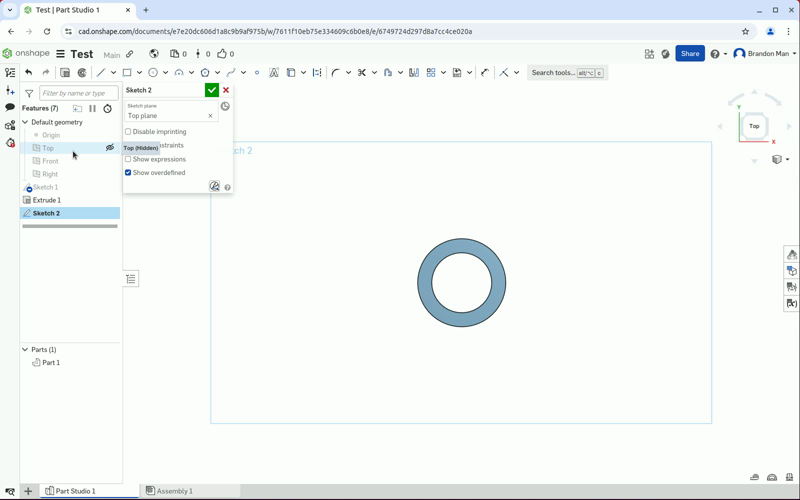
mouse_move(73, 352)
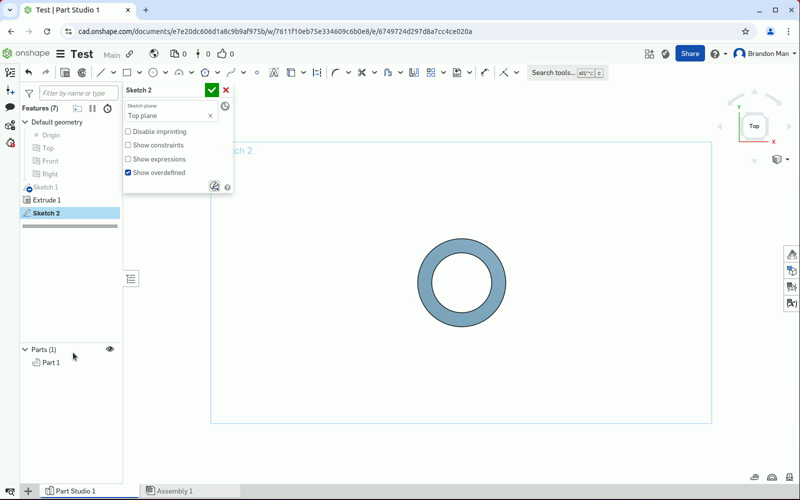
key(y)
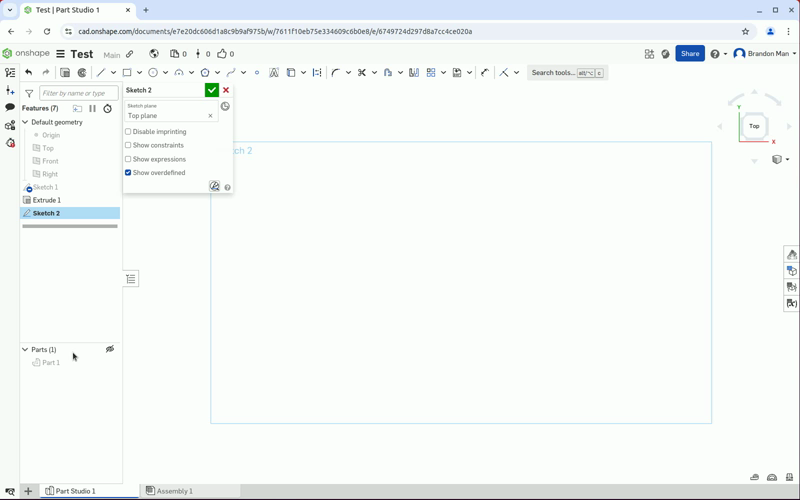
key(l)
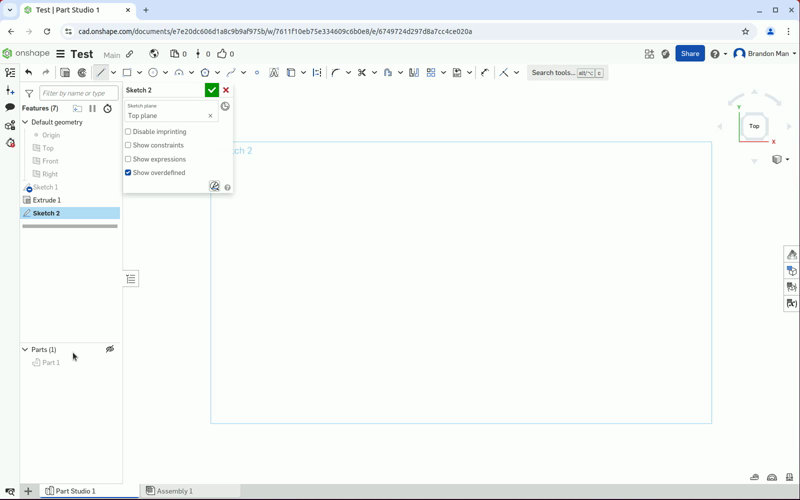
key_down(shift)
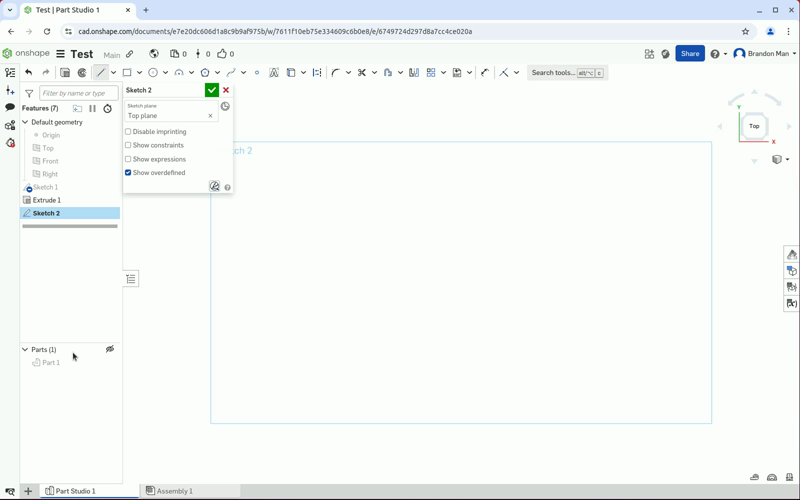
mouse_move(453, 217)
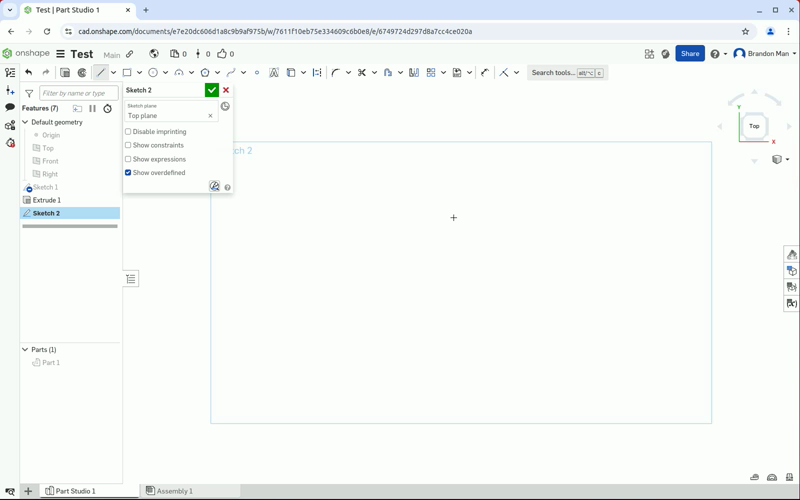
click(453, 217)
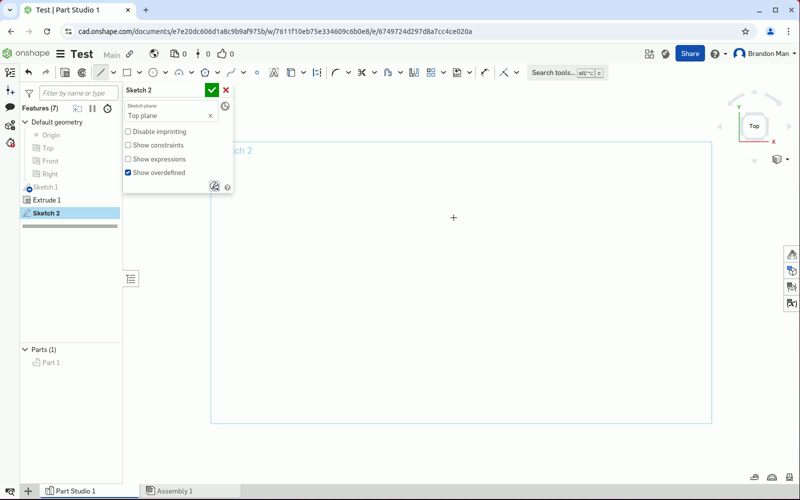
key_up(shift)
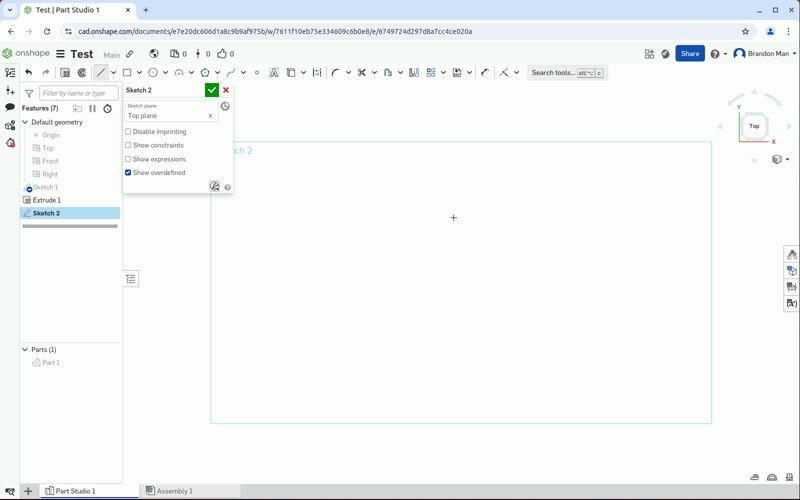
key_down(shift)
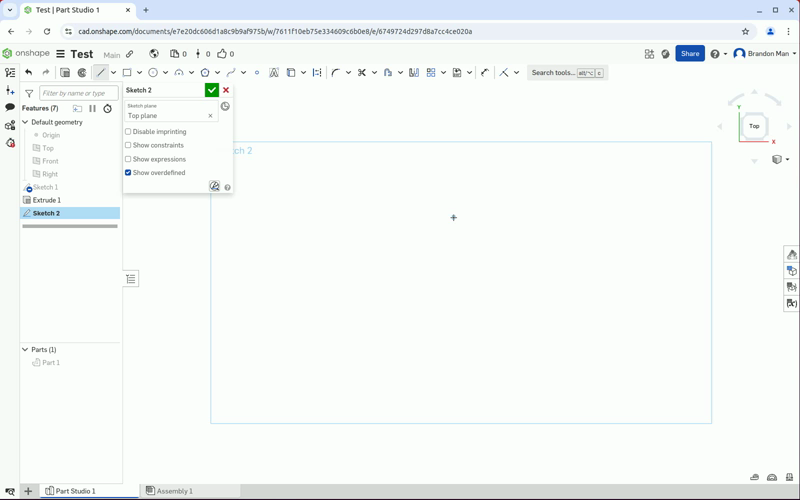
mouse_move(483, 217)
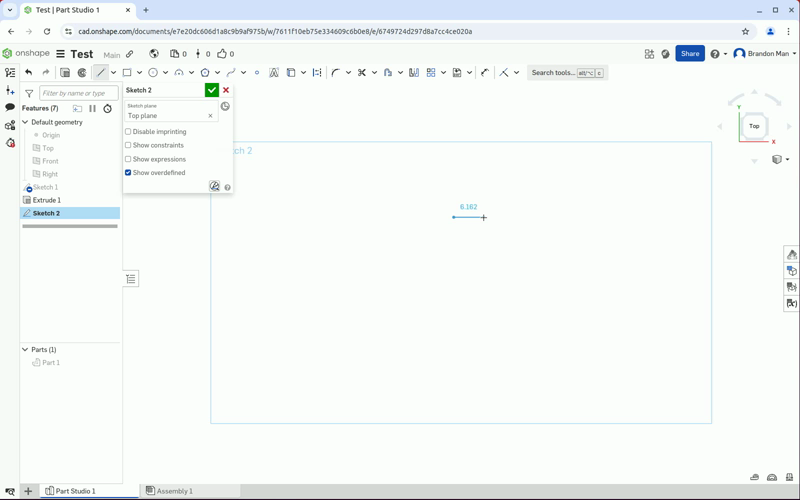
mouse_move(486, 217)
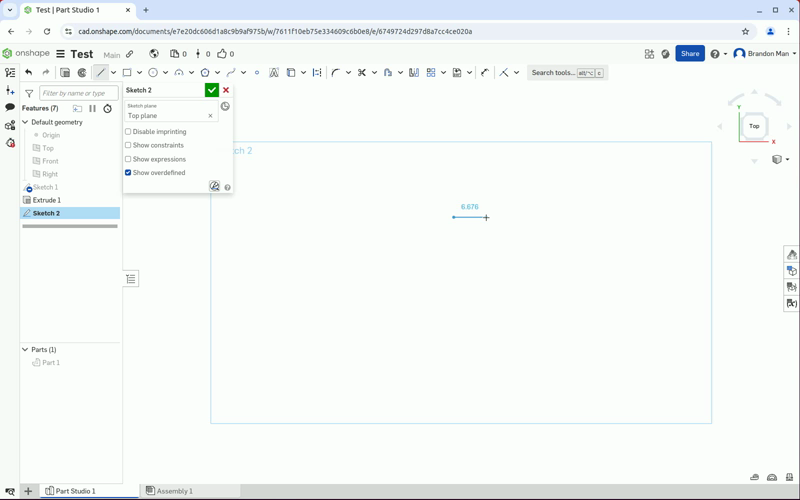
click(486, 217)
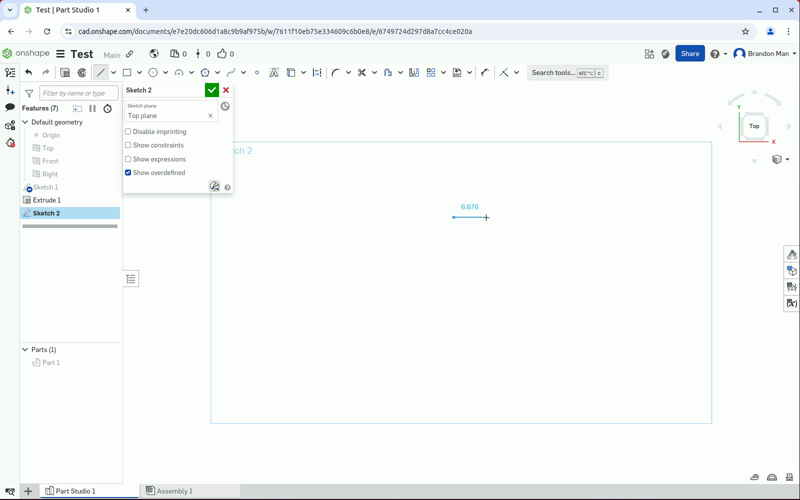
key_up(shift)
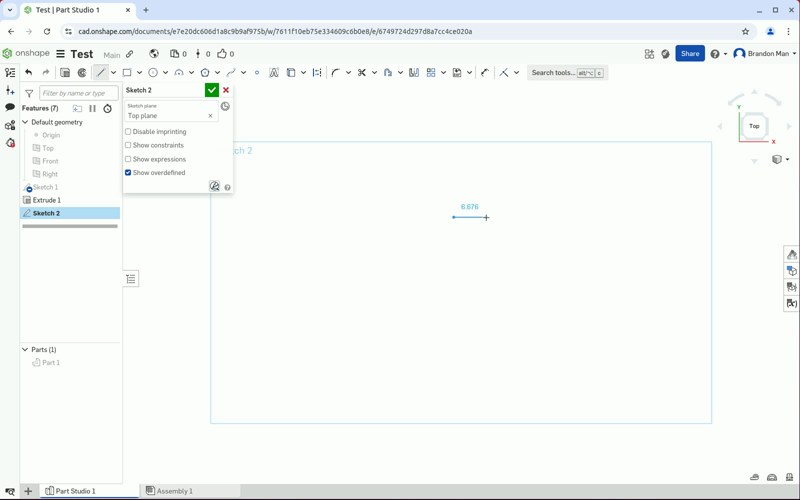
key_down(shift)
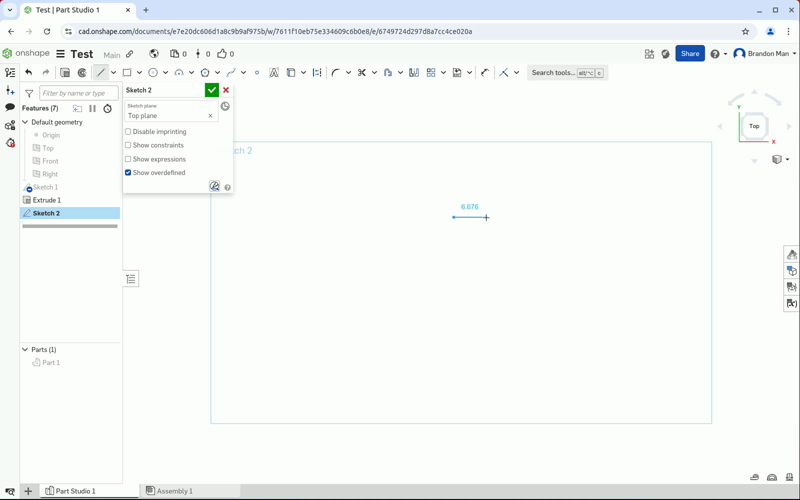
mouse_move(516, 217)
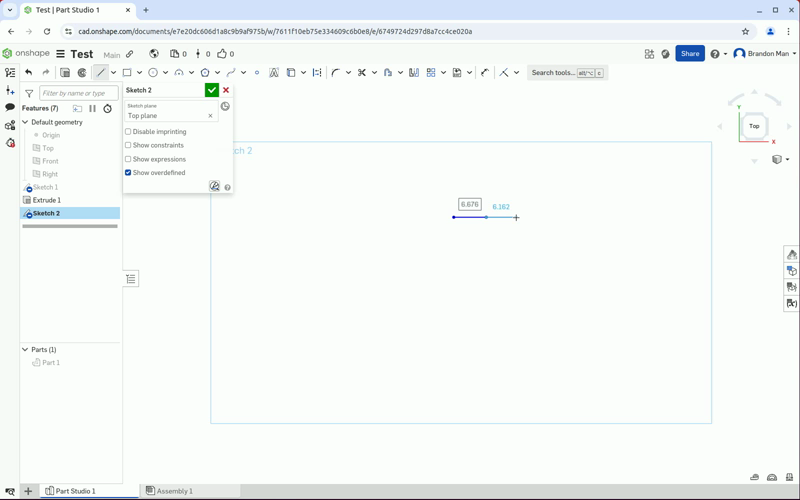
mouse_move(478, 244)
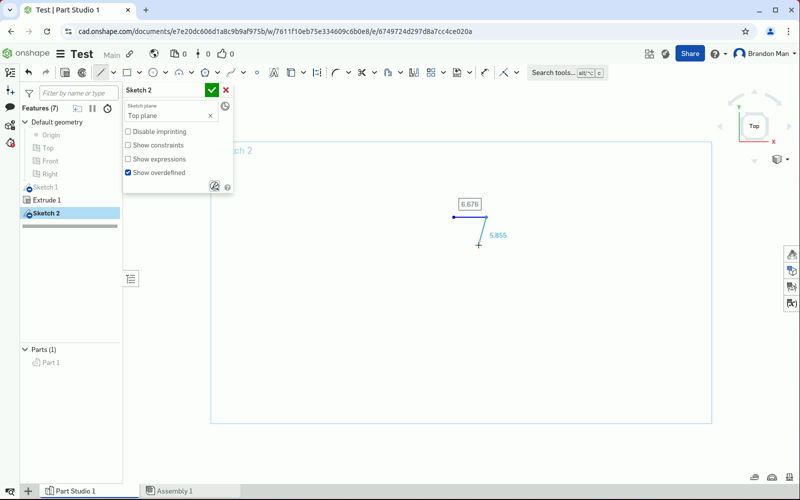
click(478, 244)
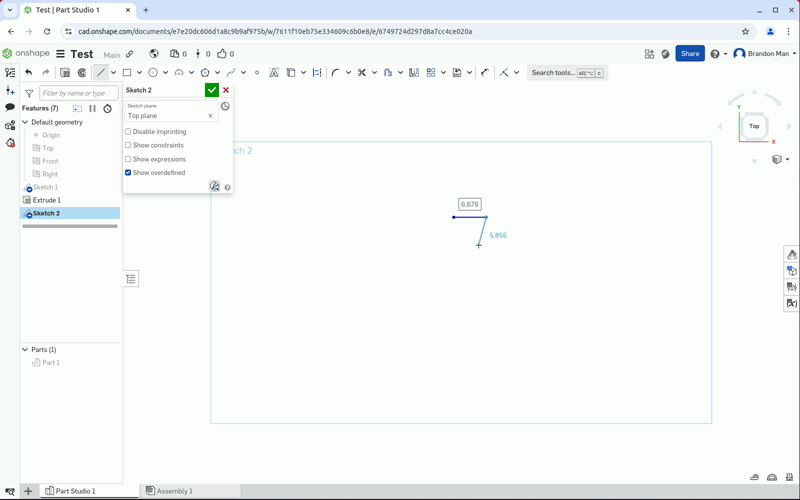
key_up(shift)
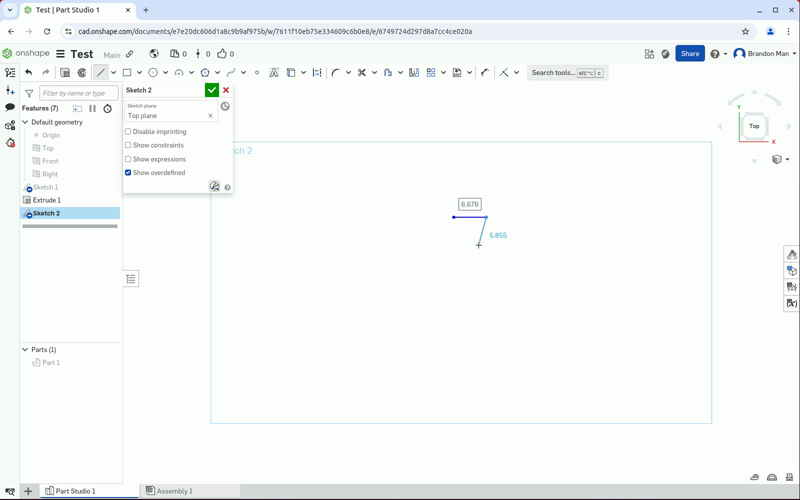
key(esc)
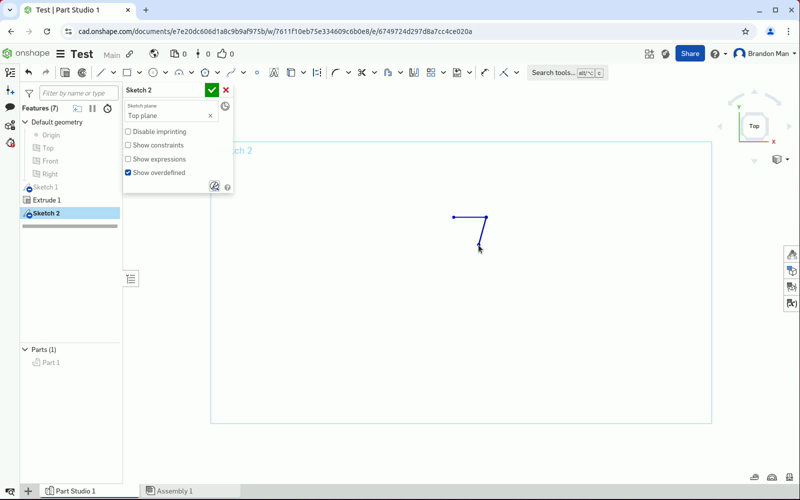
key(a)
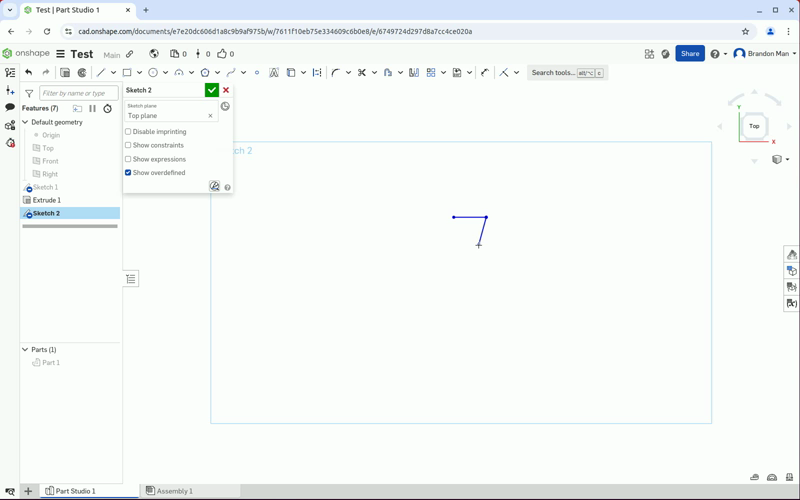
mouse_move(478, 244)
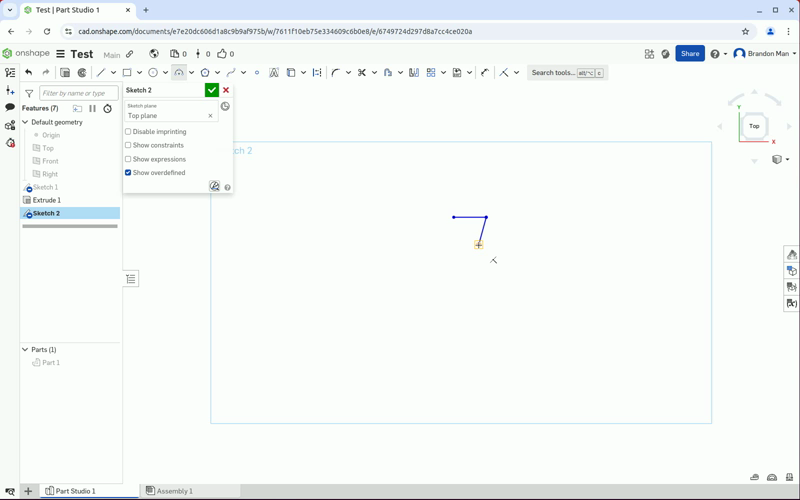
click(478, 244)
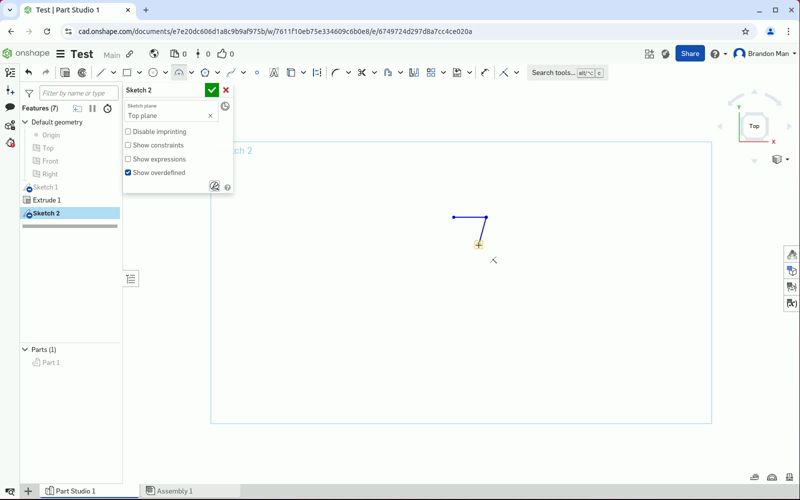
key_down(shift)
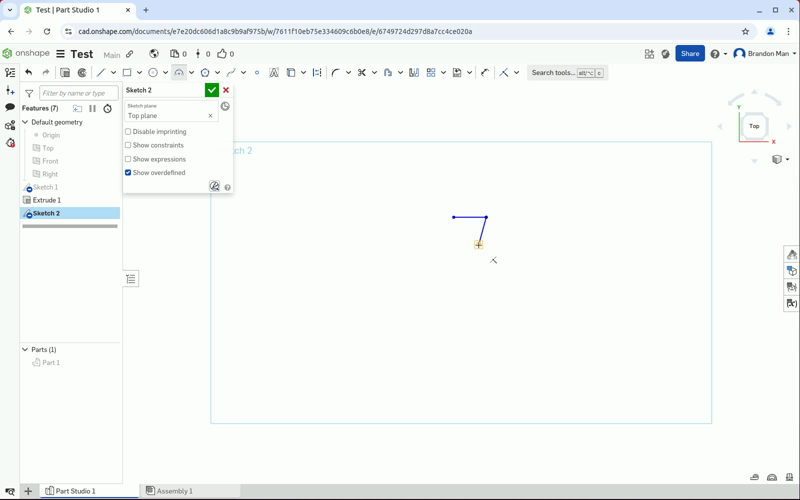
mouse_move(501, 294)
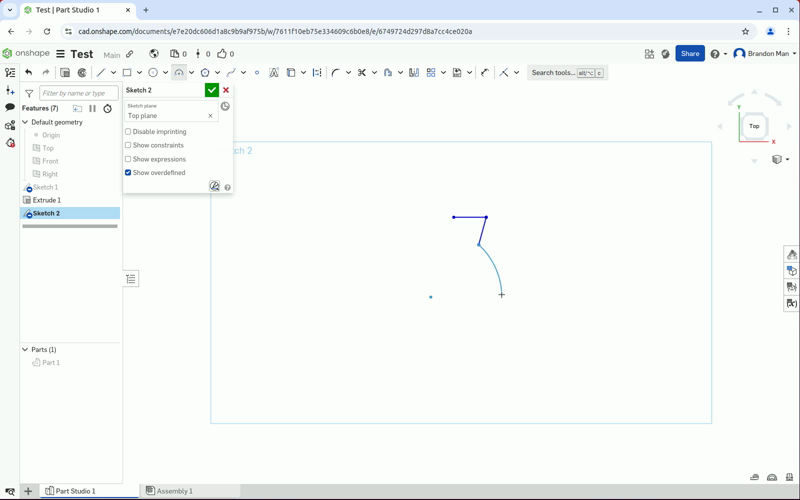
click(501, 294)
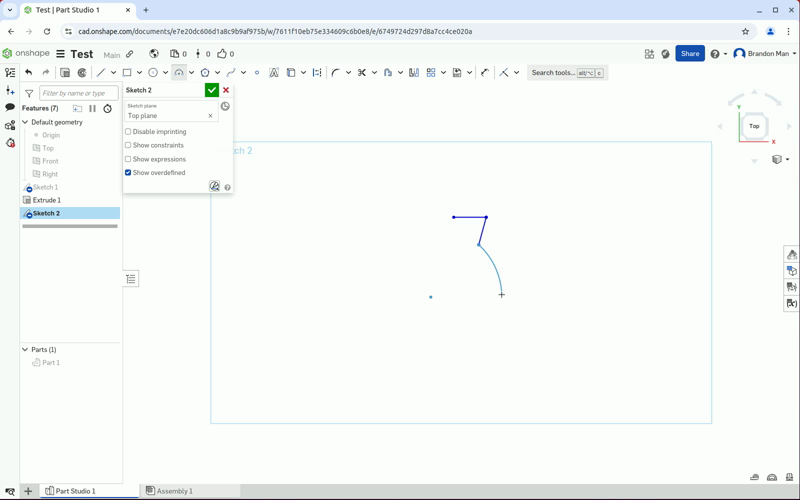
mouse_move(498, 265)
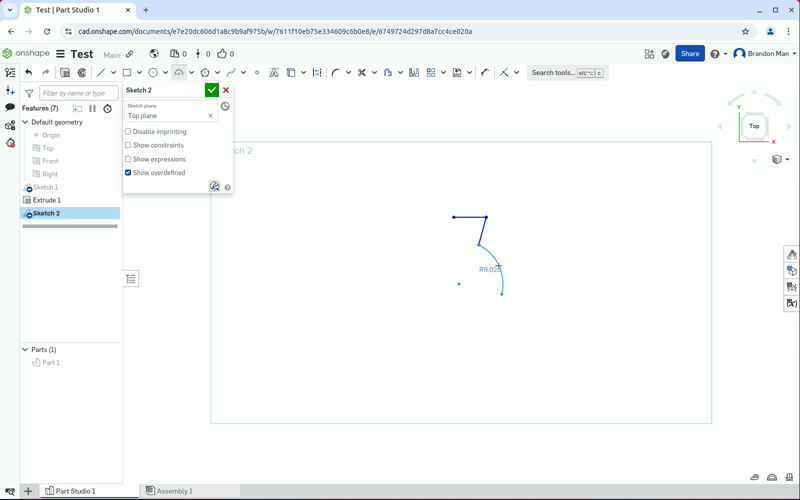
click(498, 265)
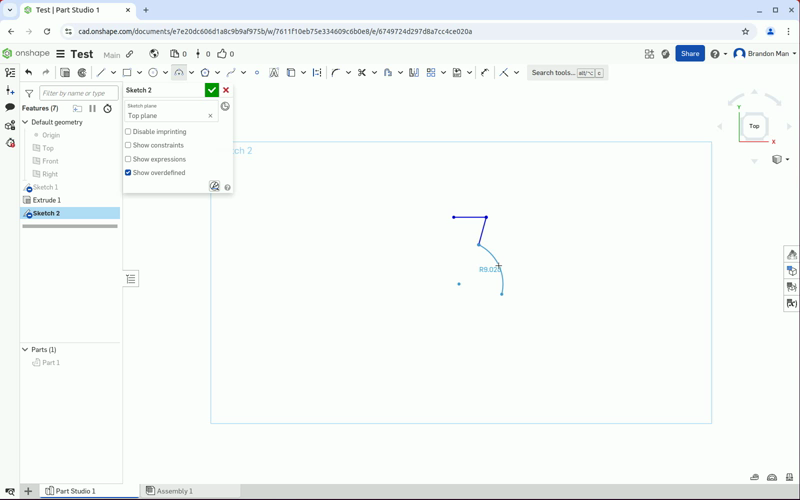
key_up(shift)
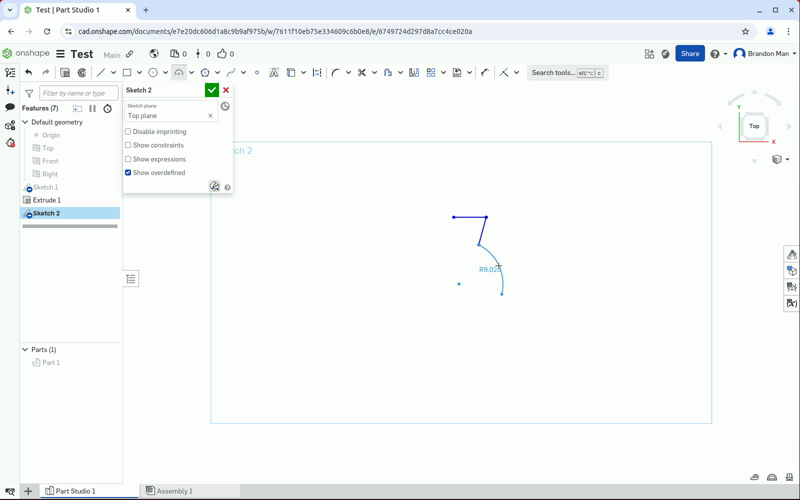
key(esc)
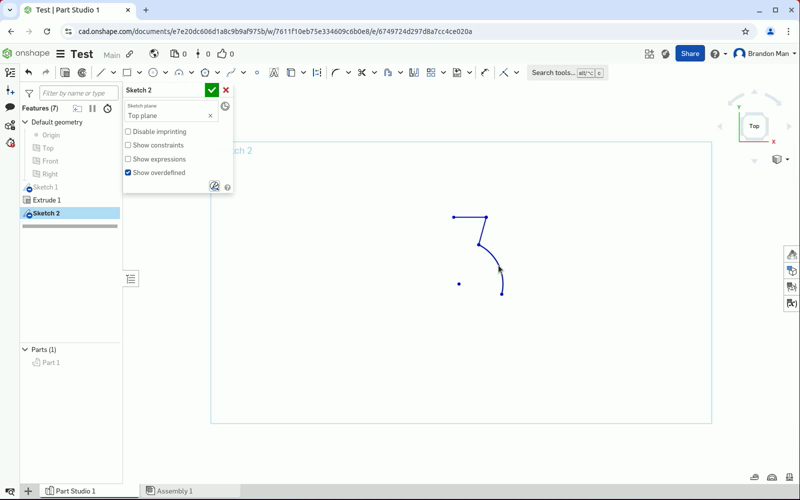
key(l)
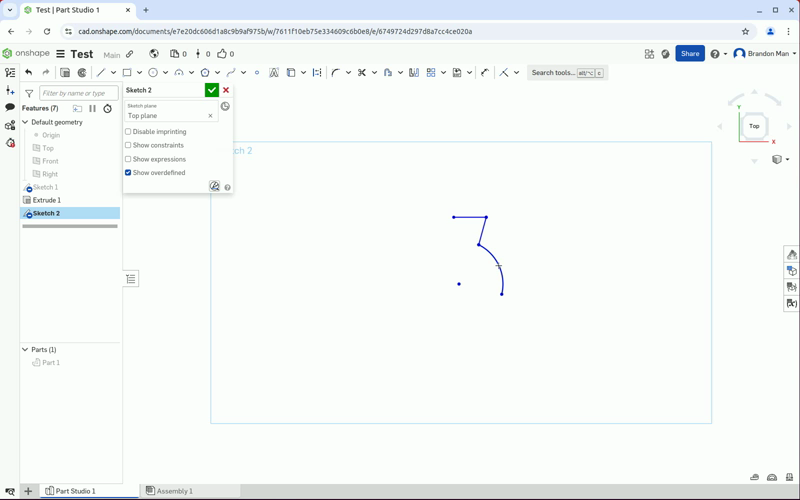
mouse_move(501, 294)
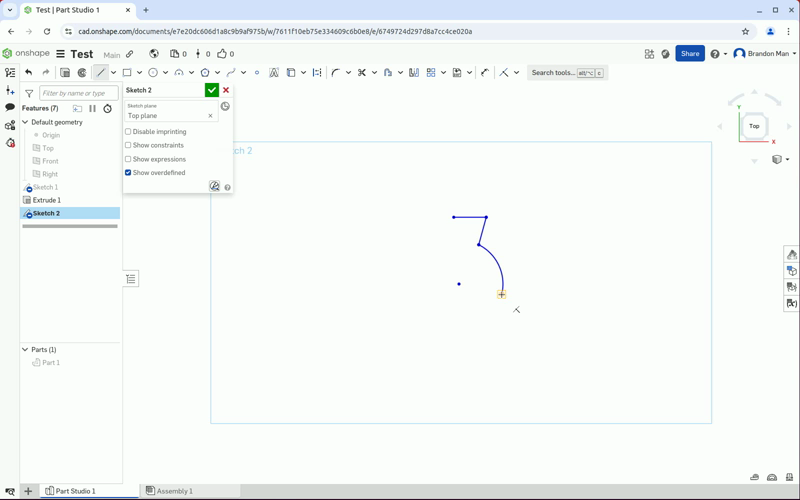
click(501, 294)
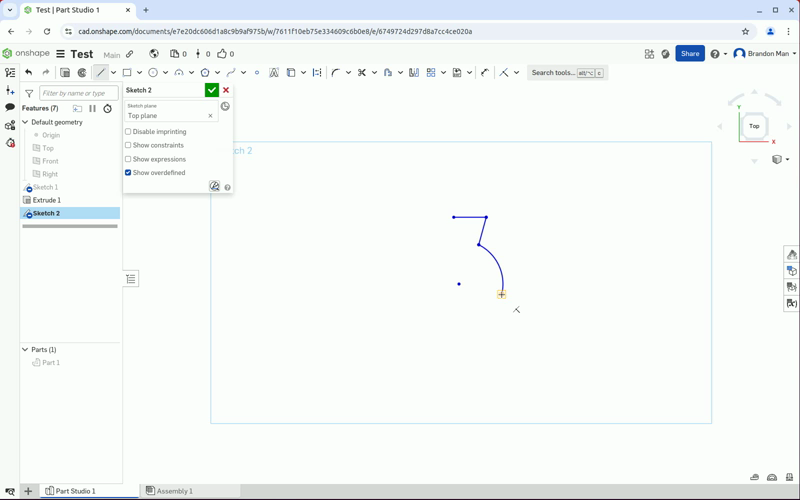
key_down(shift)
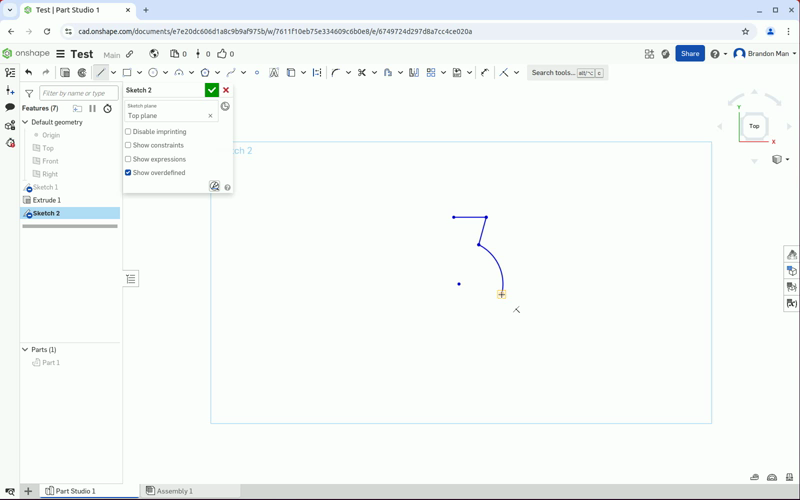
mouse_move(534, 170)
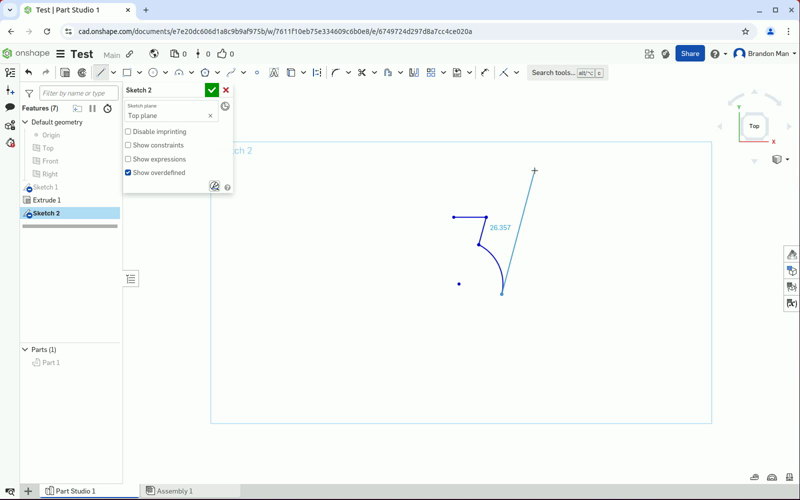
click(534, 170)
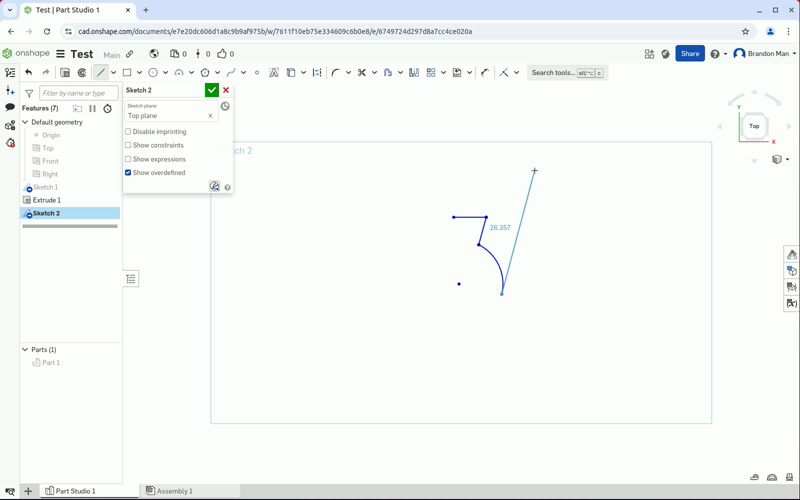
key_up(shift)
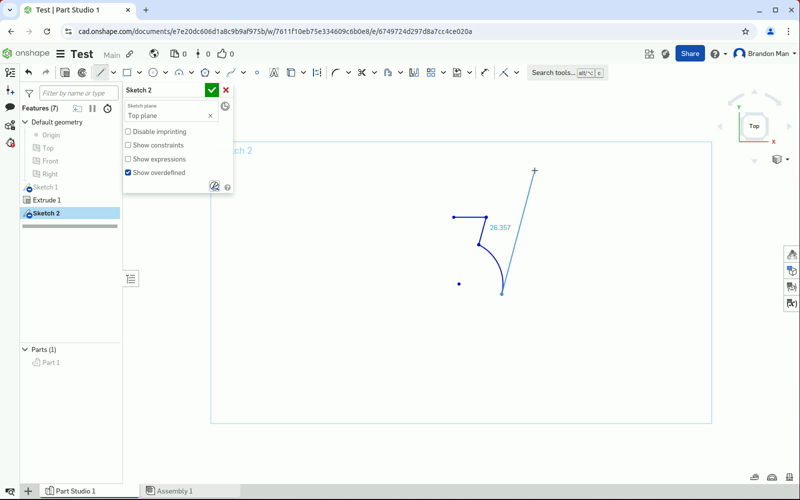
key_down(shift)
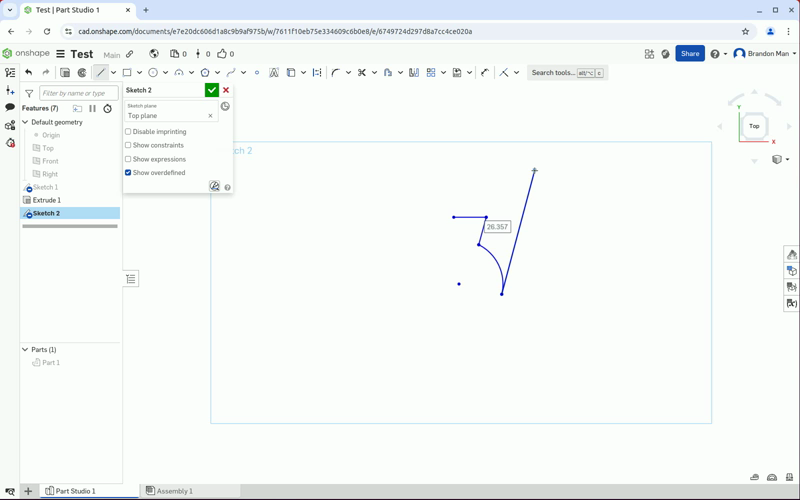
mouse_move(453, 217)
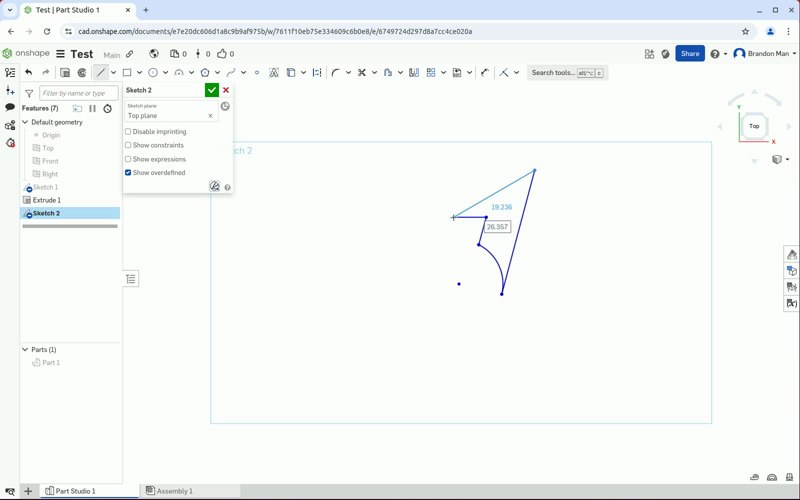
key_up(shift)
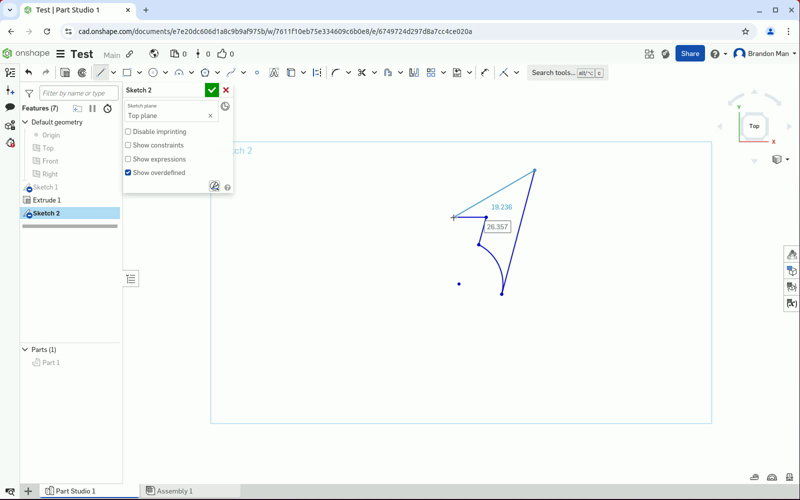
click(453, 217)
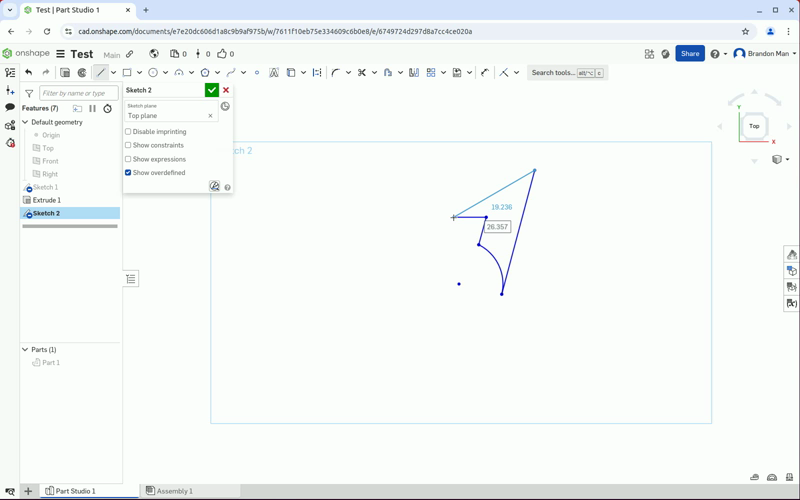
key(esc)
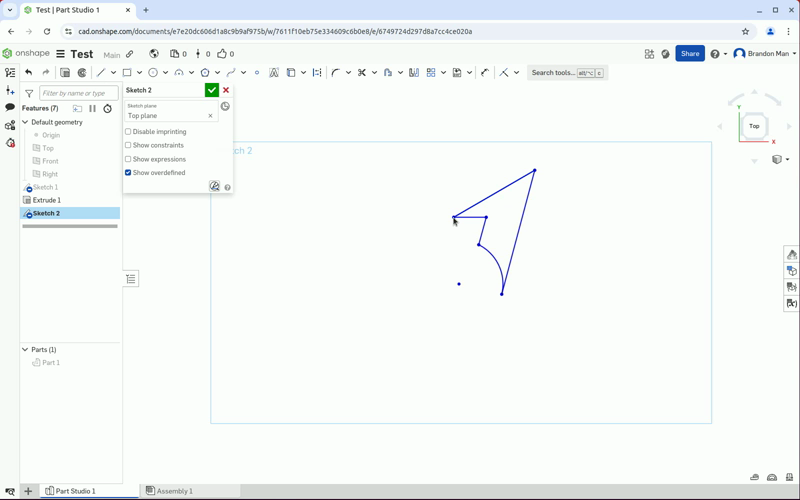
mouse_move(474, 212)
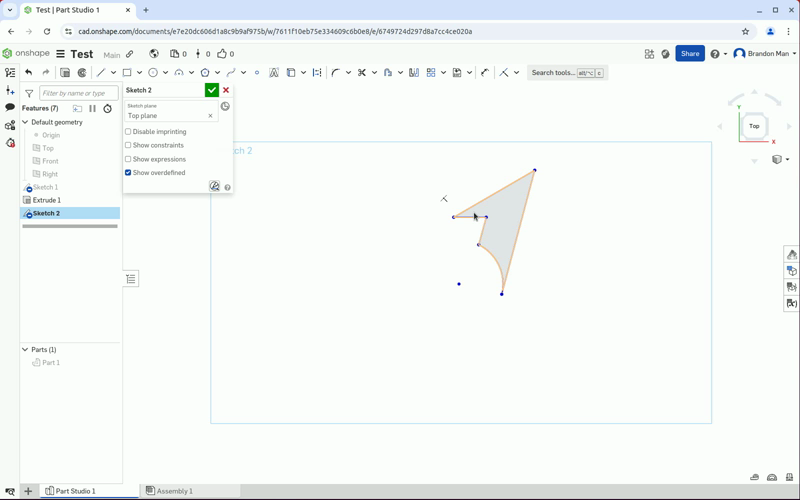
click(474, 212)
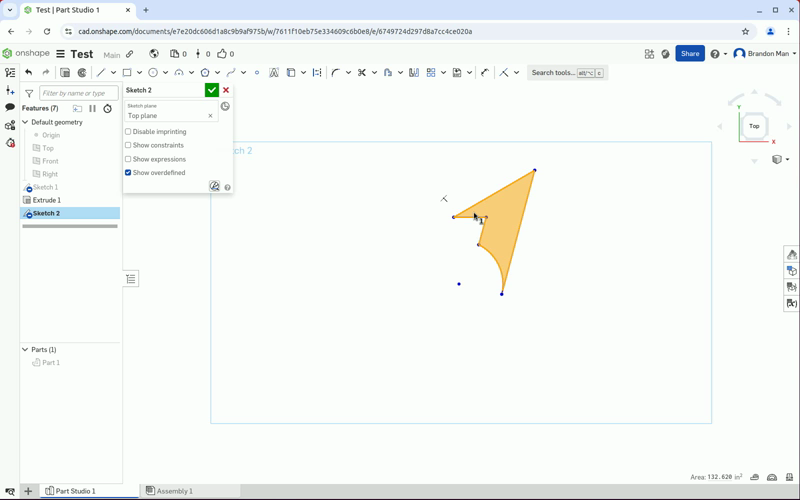
mouse_move(73, 352)
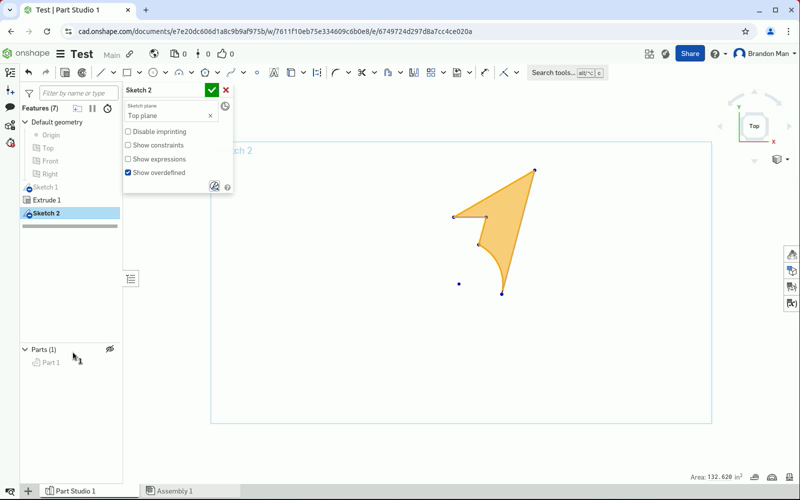
key(shift+y)
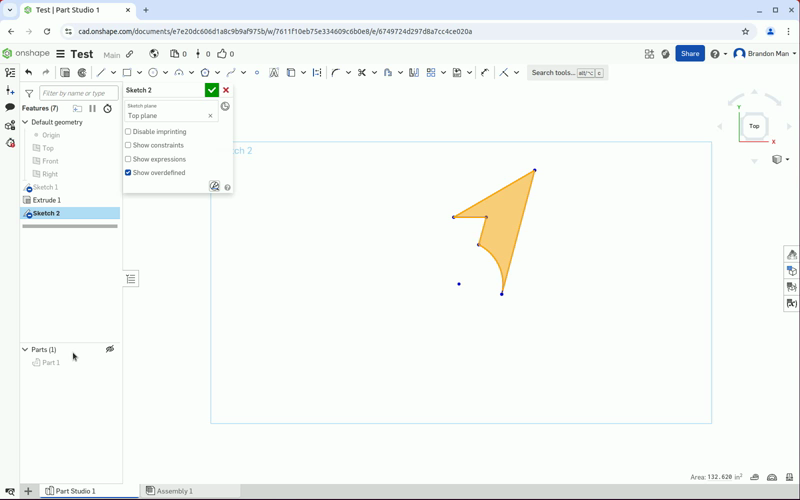
key(shift+e)
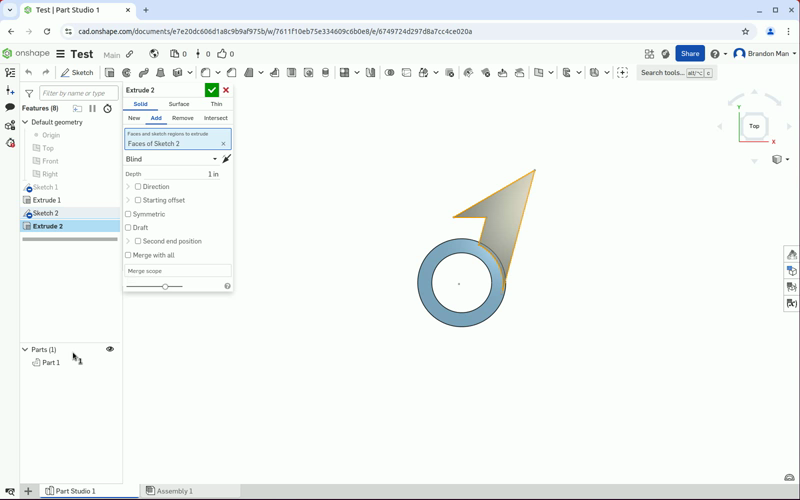
mouse_move(143, 106)
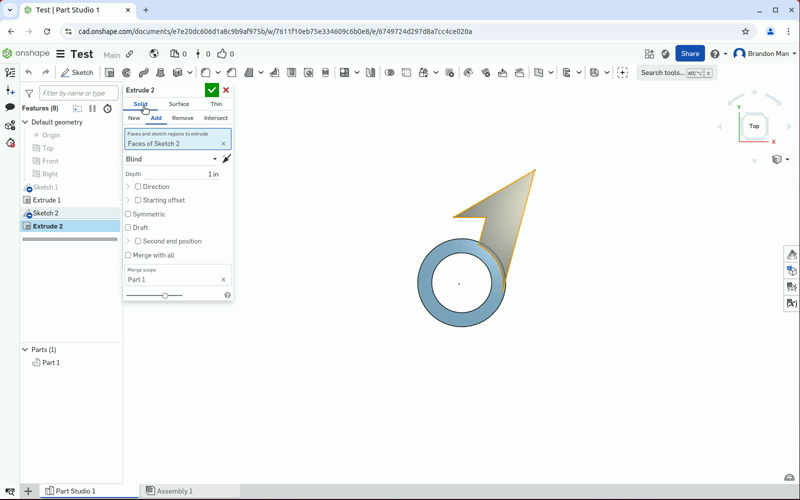
click(143, 106)
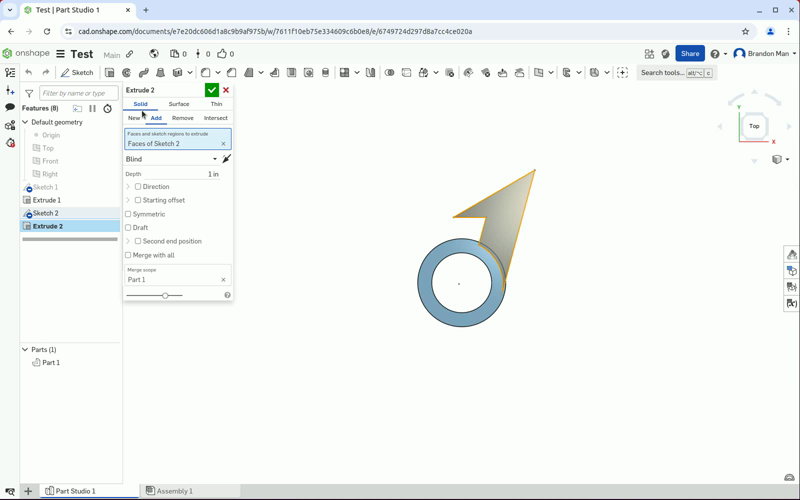
mouse_move(137, 120)
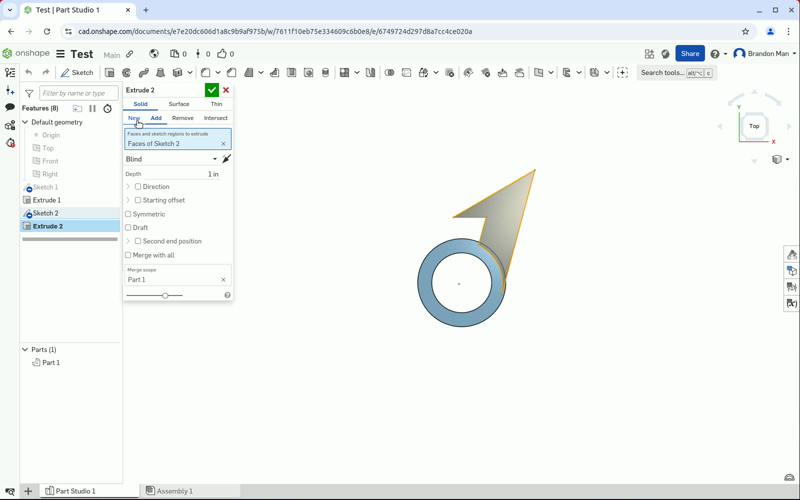
click(137, 120)
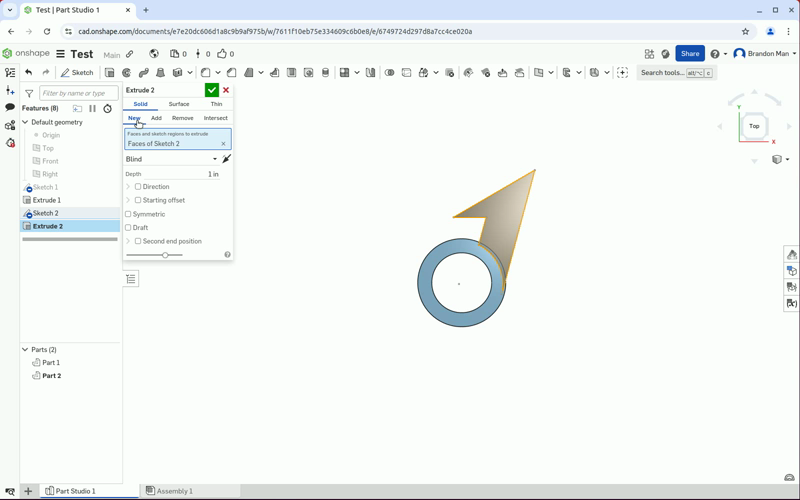
key(tab, 4)
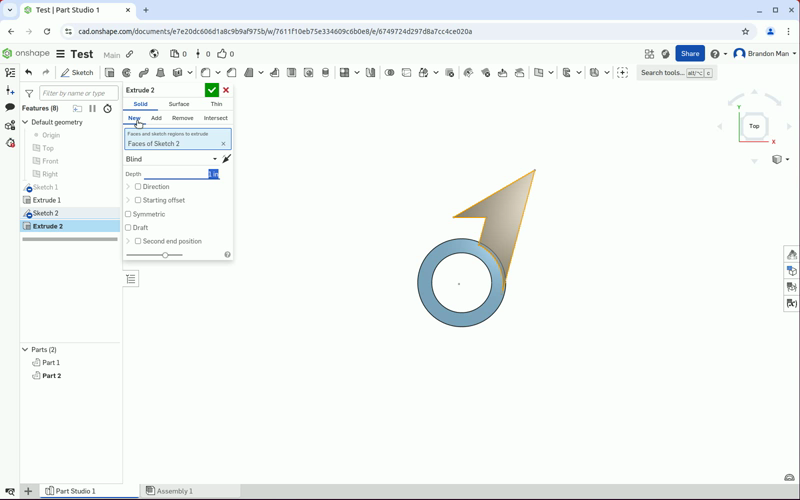
text(3.852)
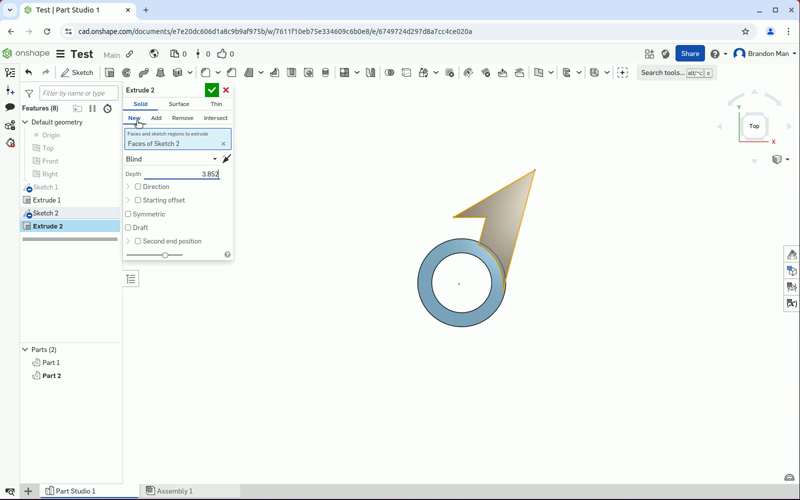
key(tab, 3)
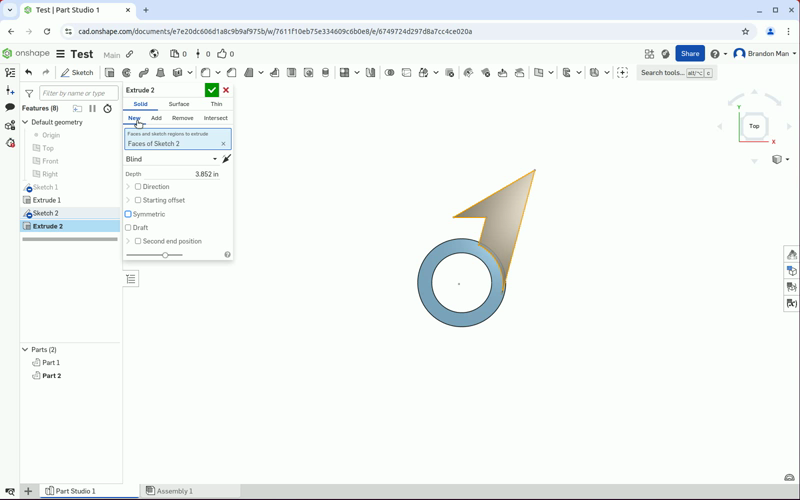
key(space)
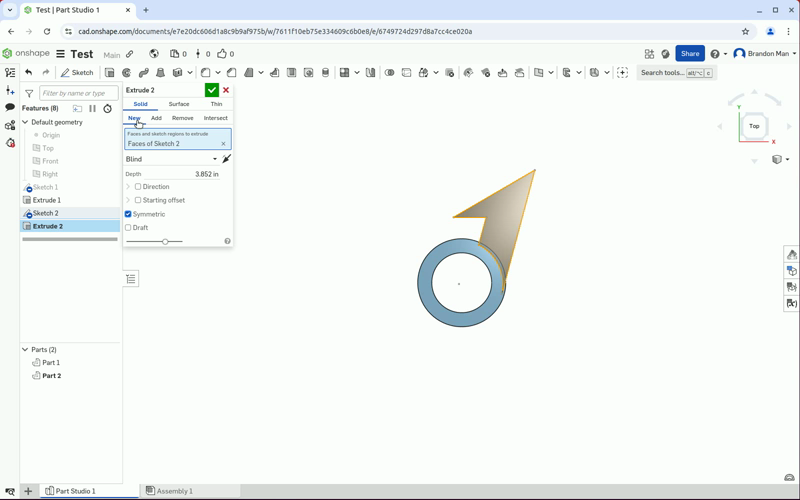
key(enter)
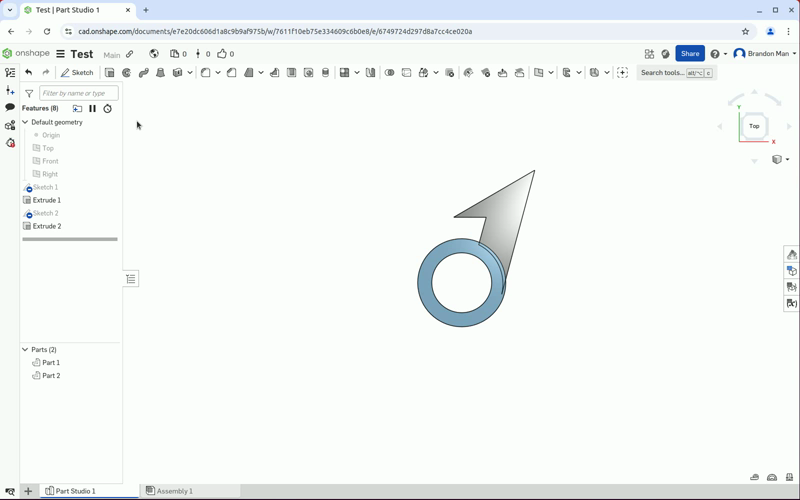
key(shift+h)
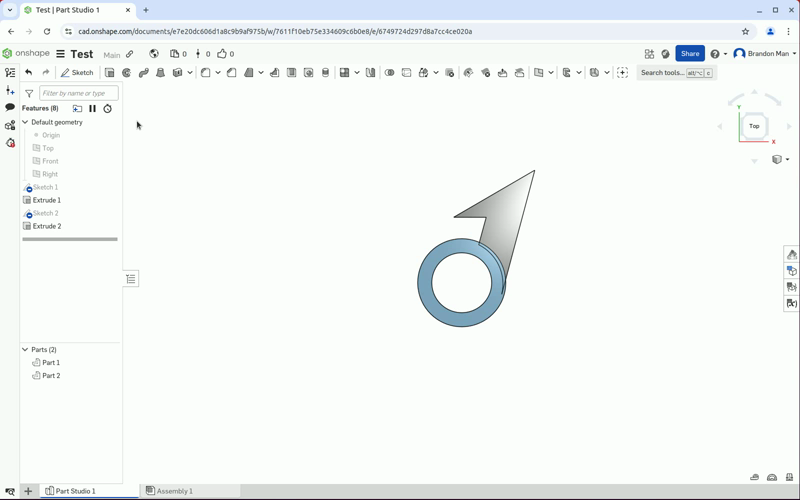
key(shift+h)
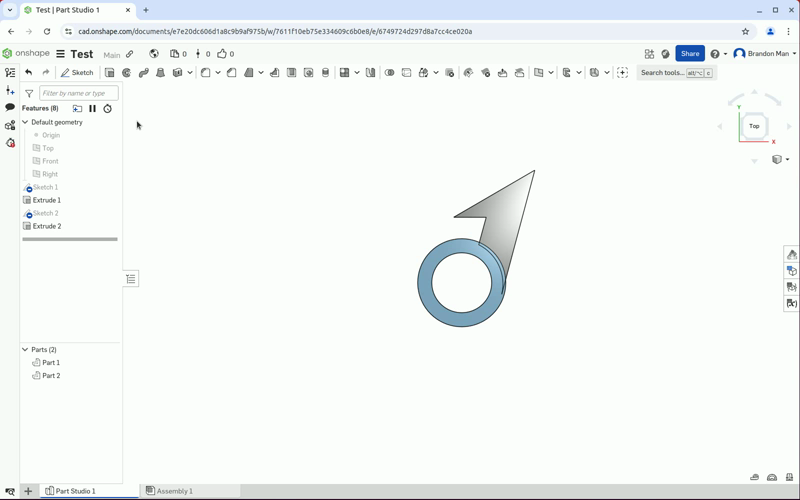
mouse_move(73, 189)
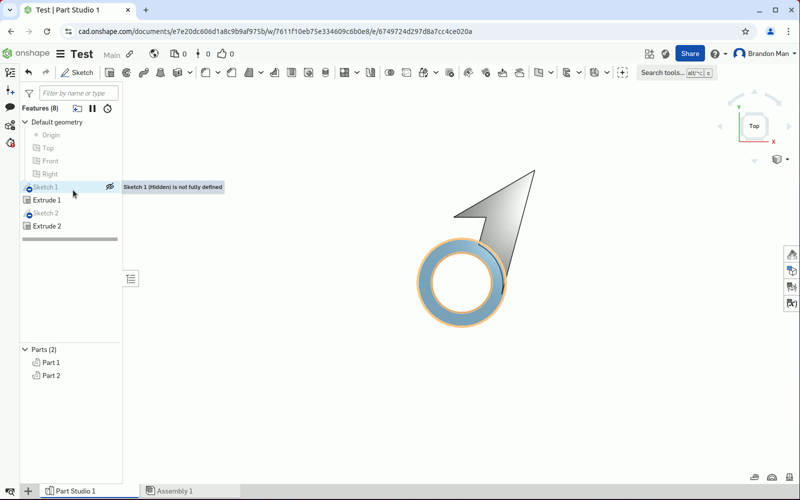
click(73, 189)
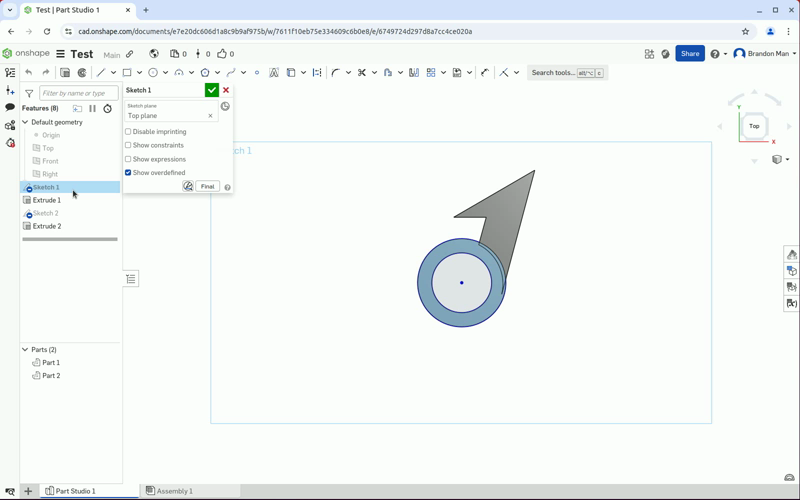
mouse_move(229, 92)
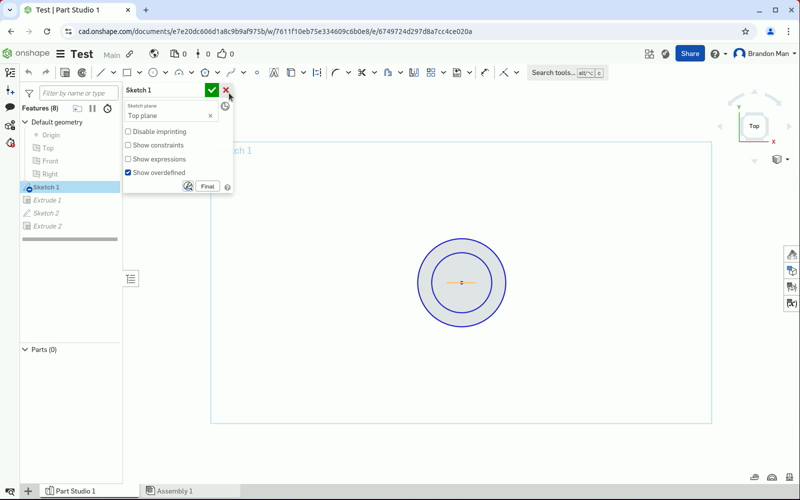
click(229, 92)
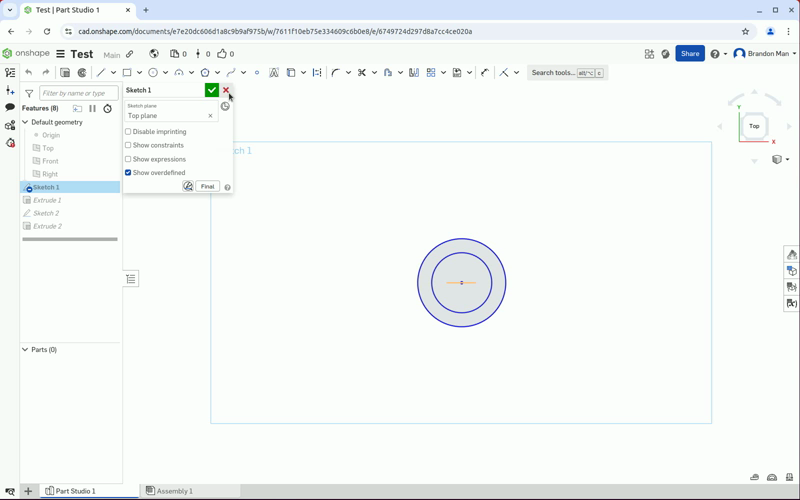
key(shift+s)
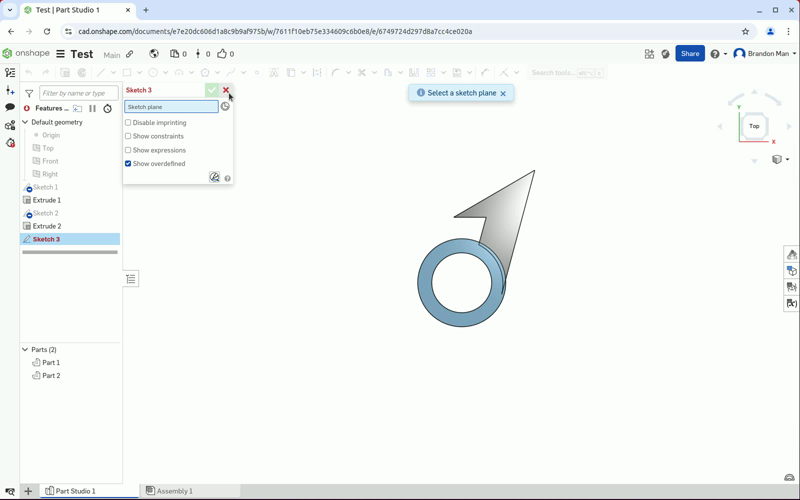
mouse_move(73, 150)
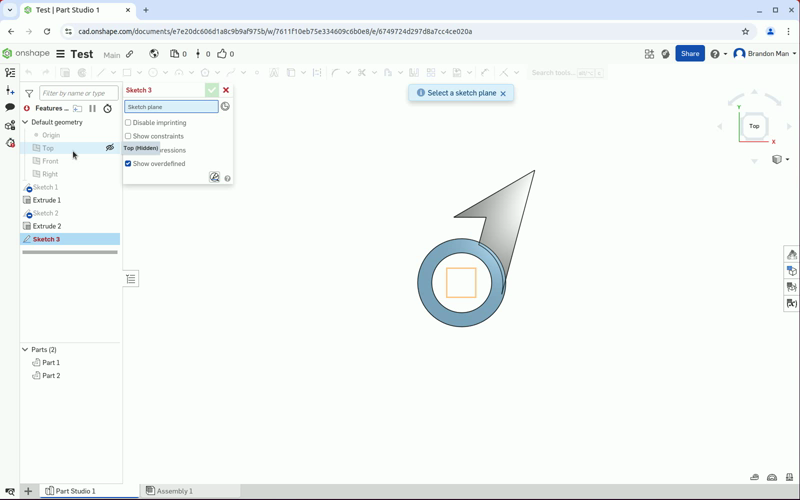
click(73, 150)
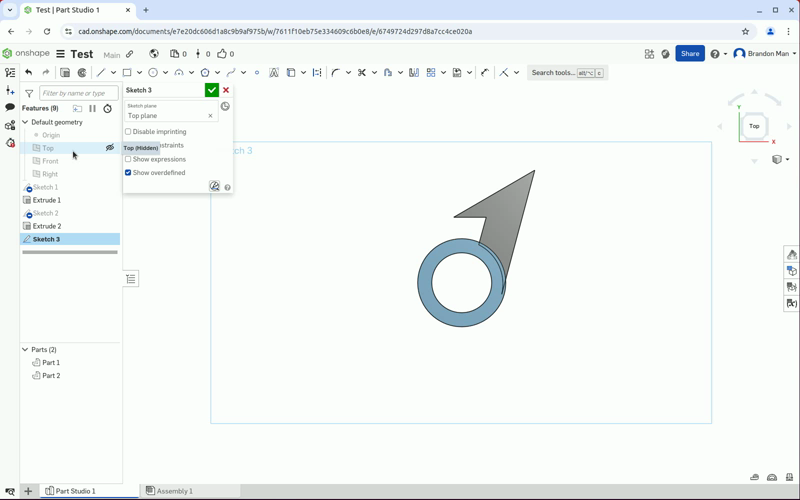
mouse_move(73, 352)
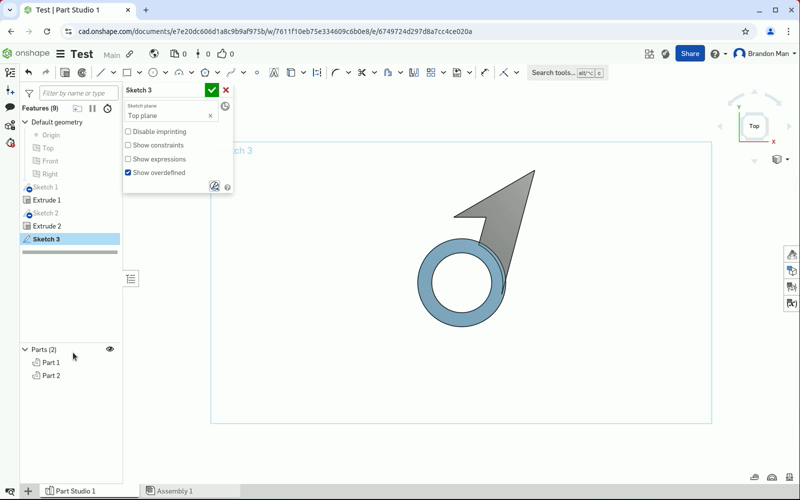
key(y)
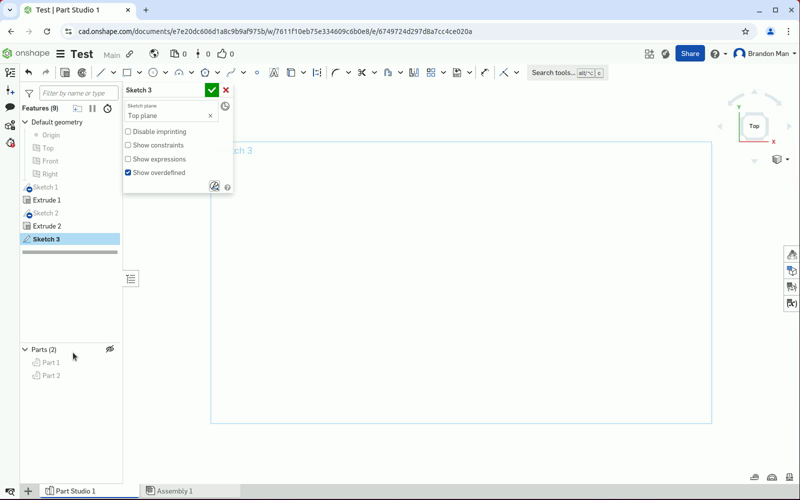
key(l)
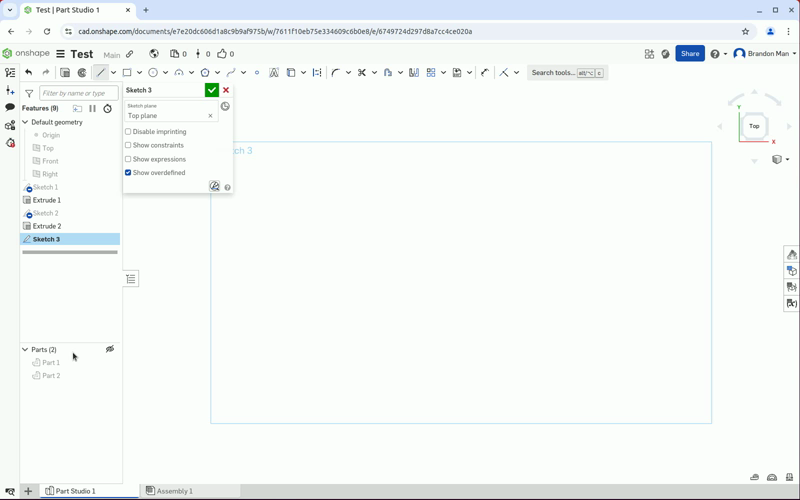
key_down(shift)
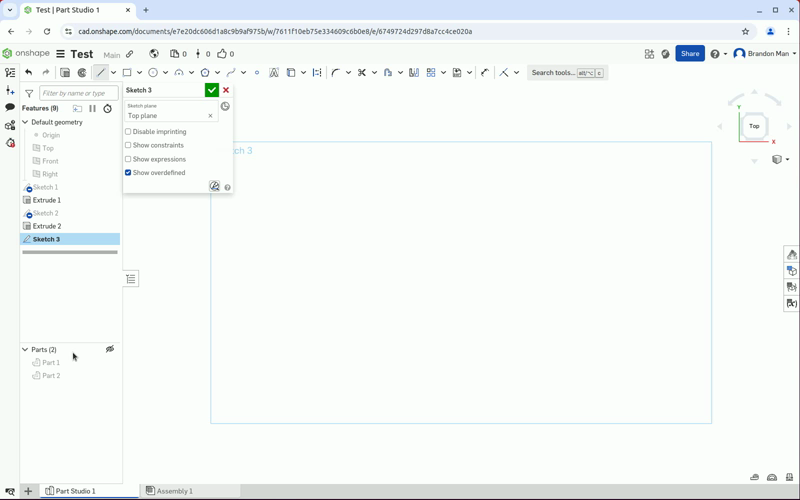
mouse_move(386, 395)
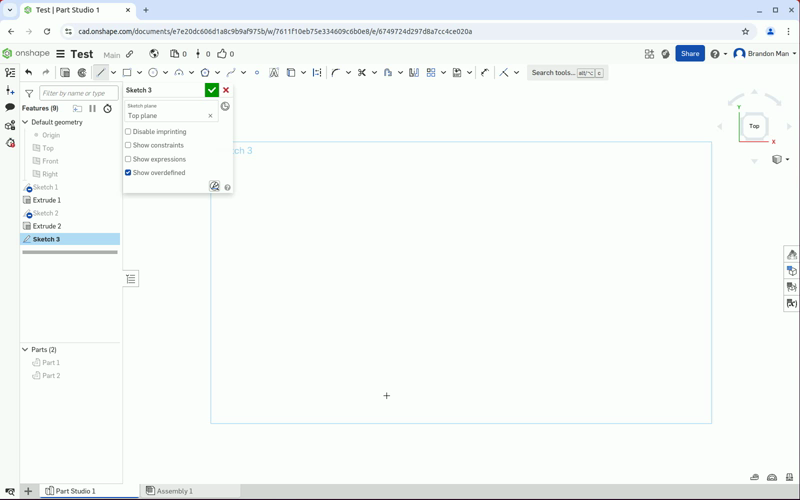
click(386, 395)
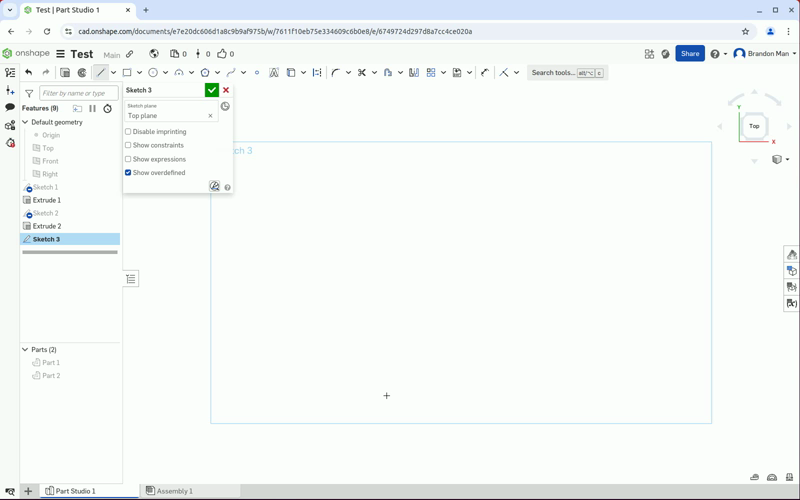
key_up(shift)
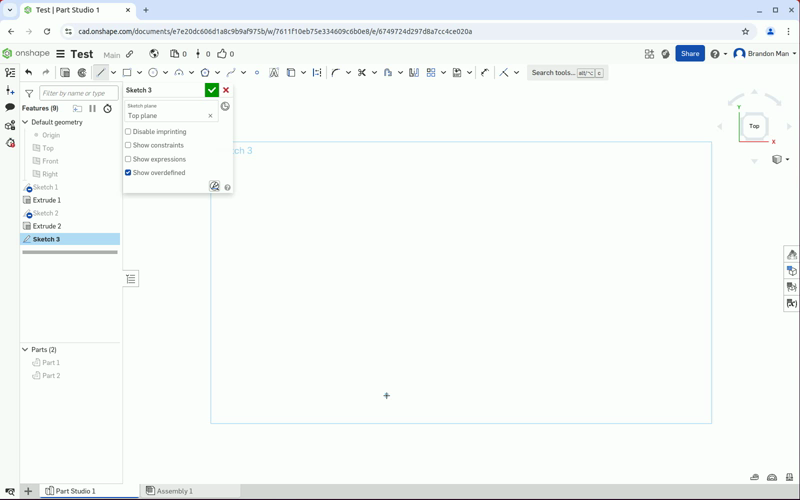
key_down(shift)
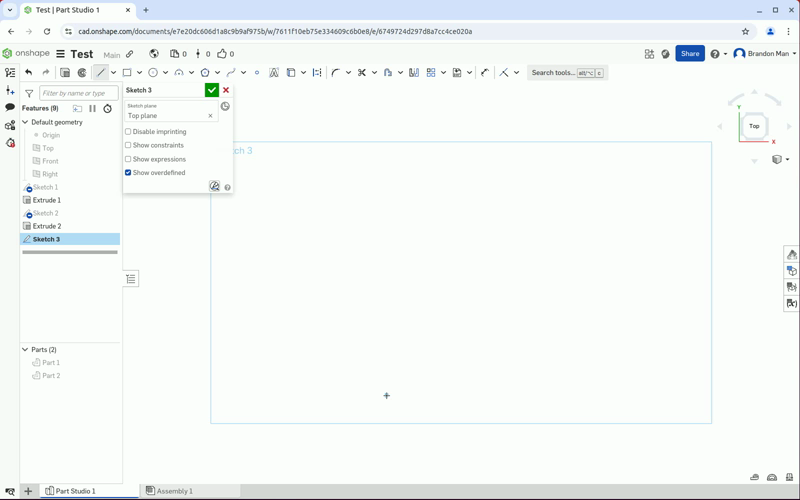
mouse_move(467, 348)
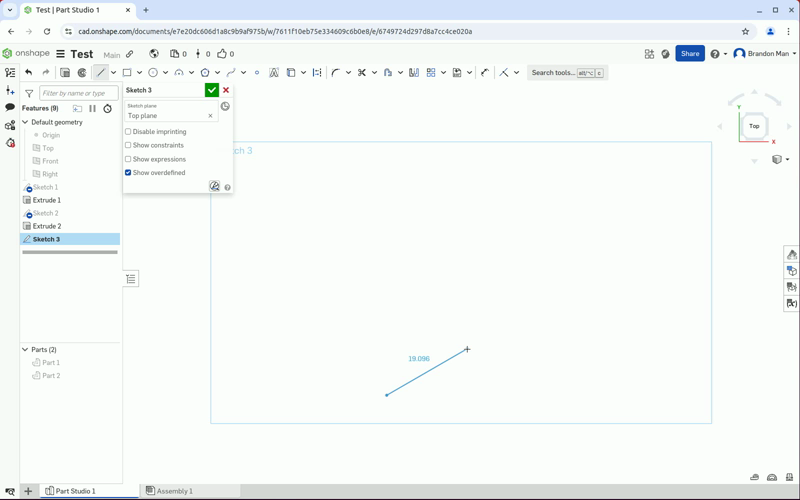
click(467, 348)
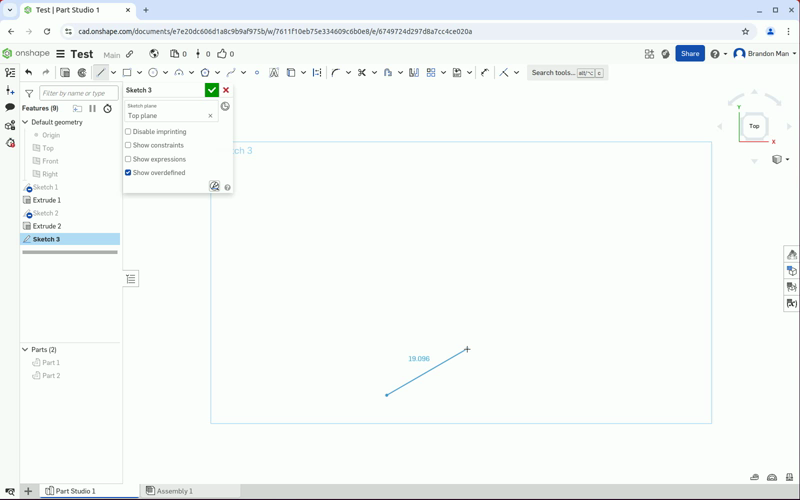
key_up(shift)
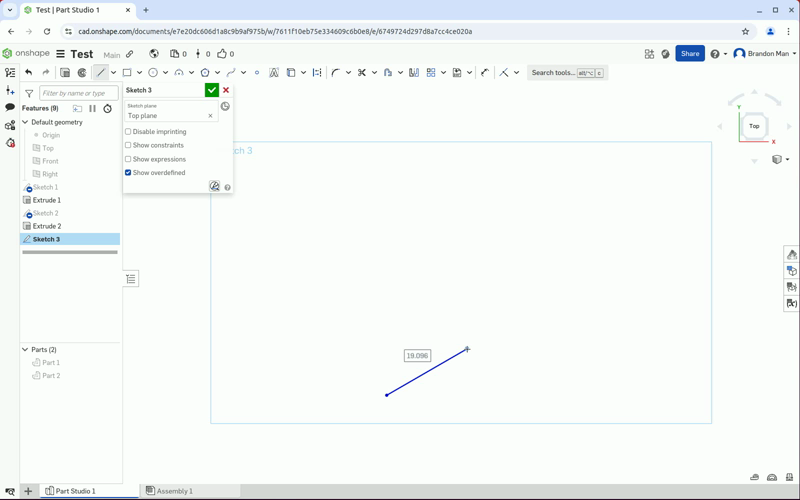
key_down(shift)
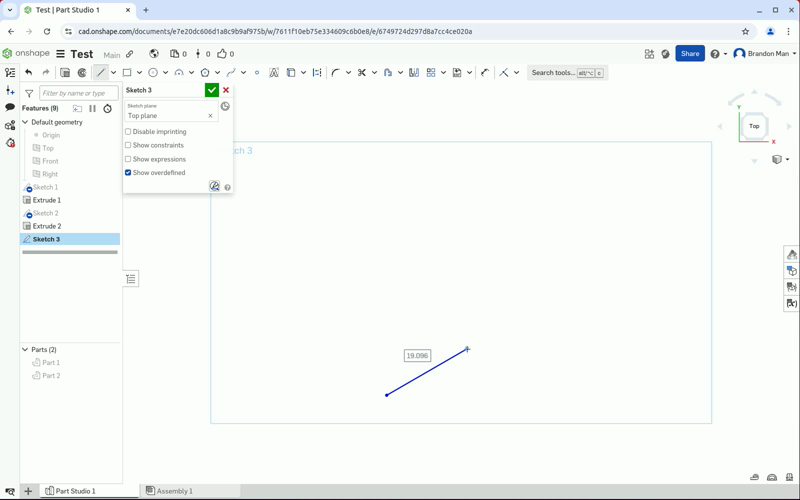
mouse_move(497, 348)
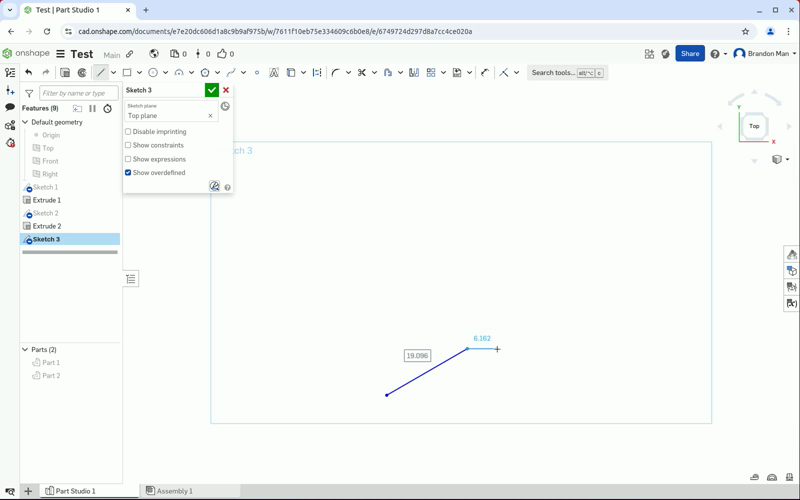
mouse_move(434, 348)
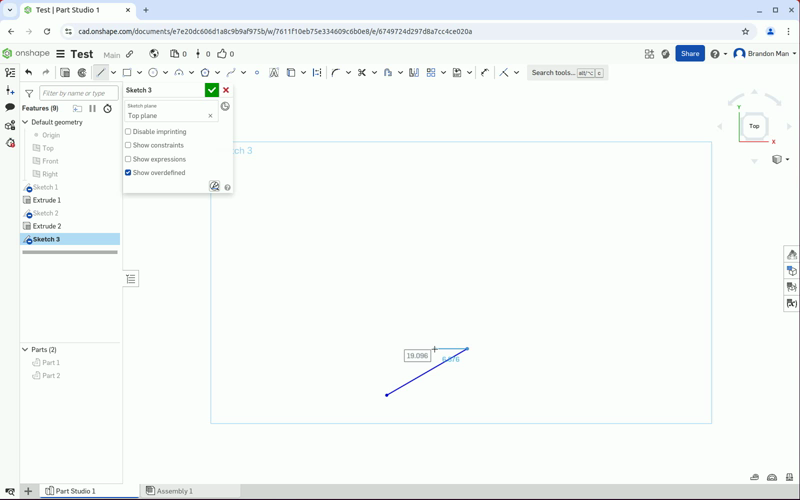
click(434, 348)
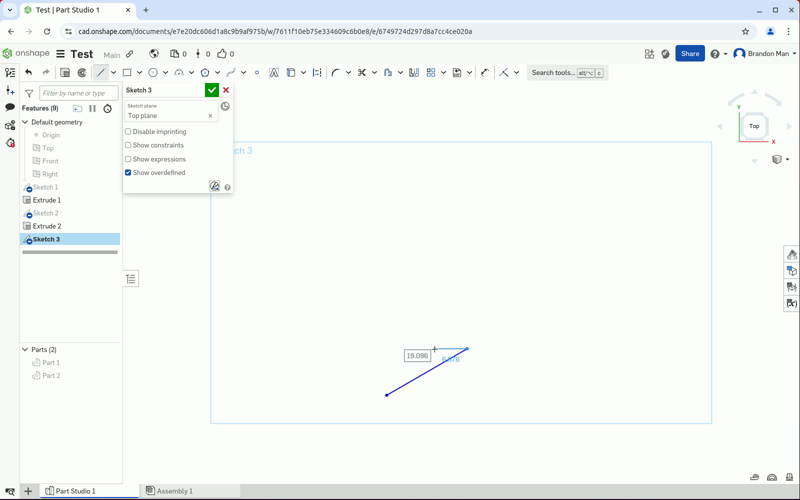
key_up(shift)
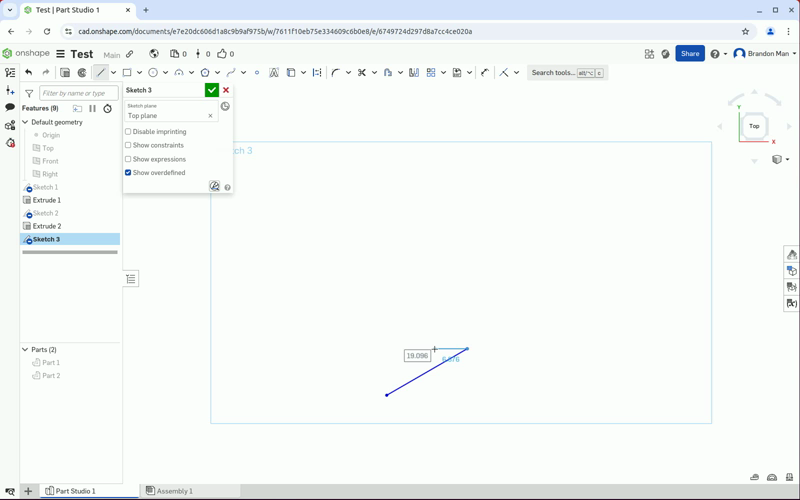
key_down(shift)
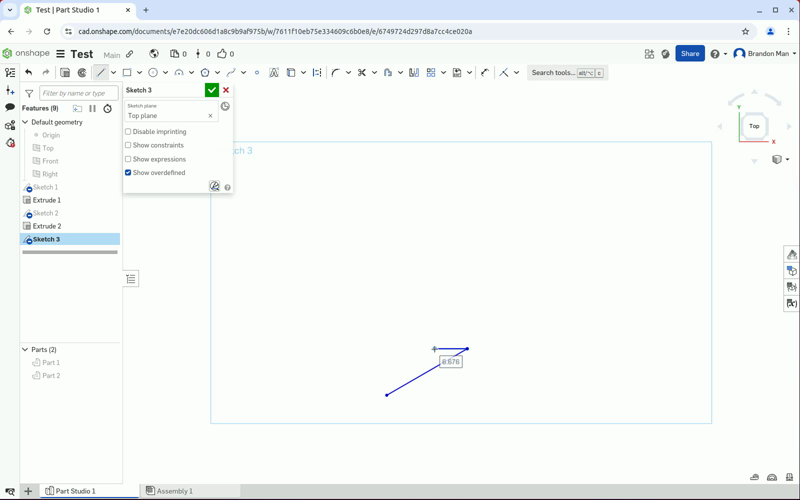
mouse_move(464, 348)
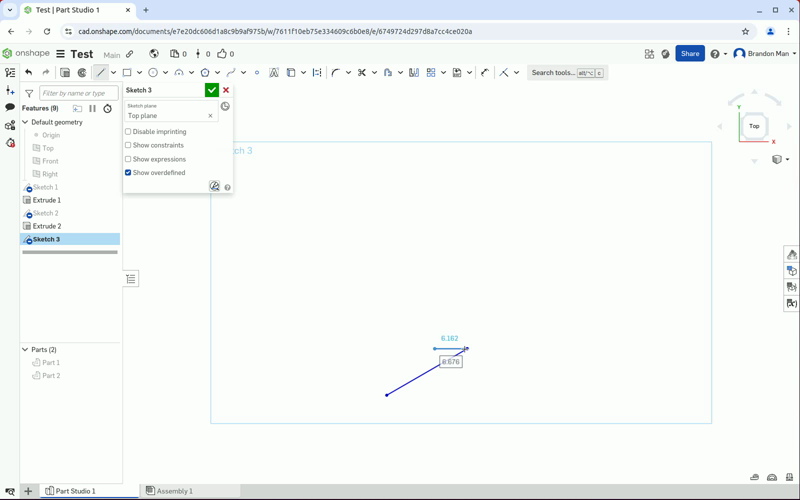
mouse_move(442, 321)
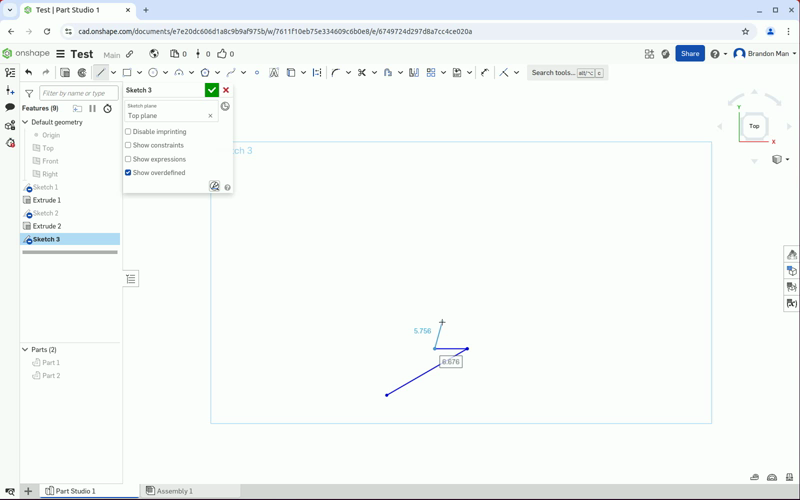
click(442, 321)
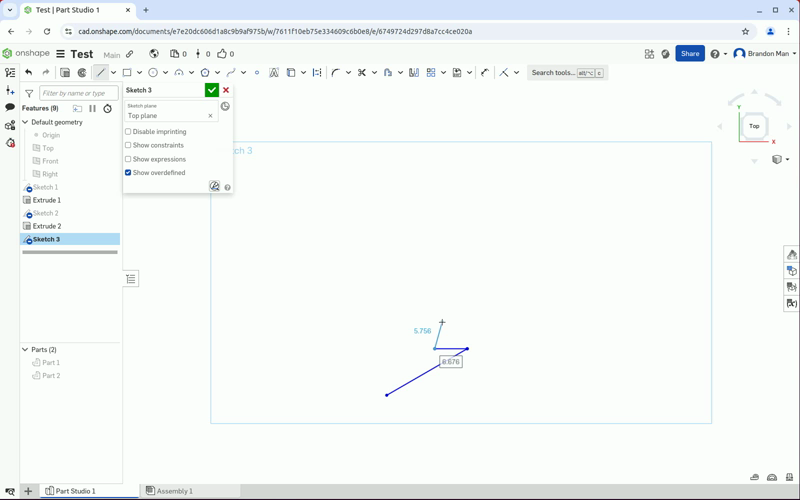
key_up(shift)
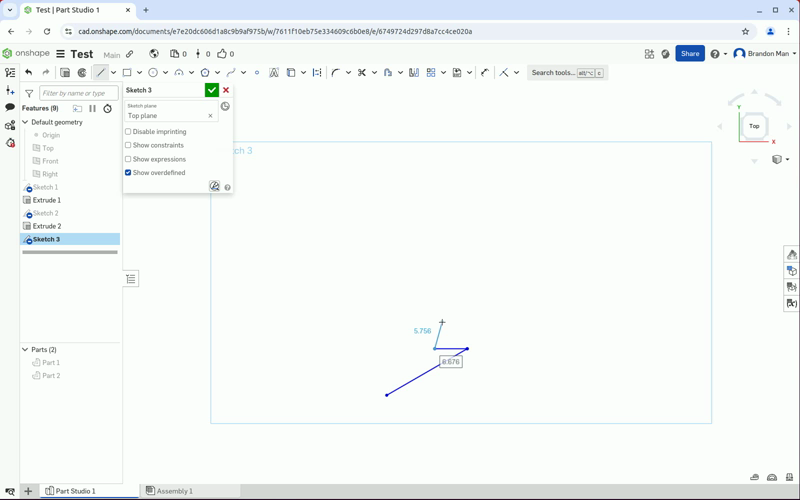
key(esc)
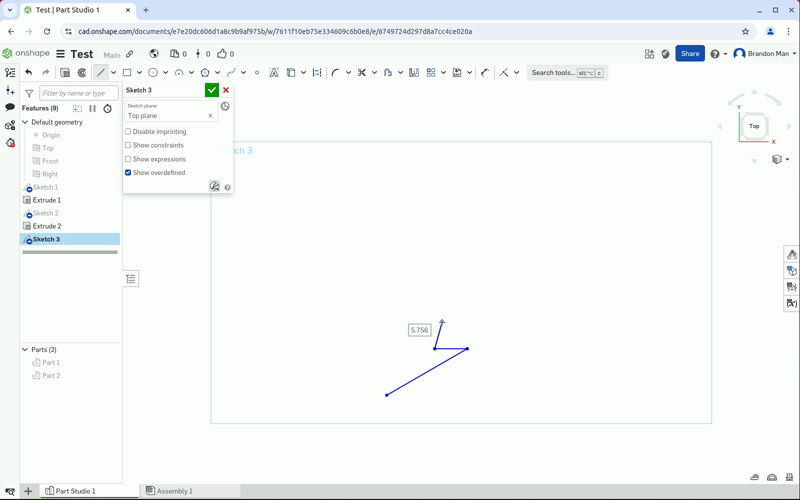
key(a)
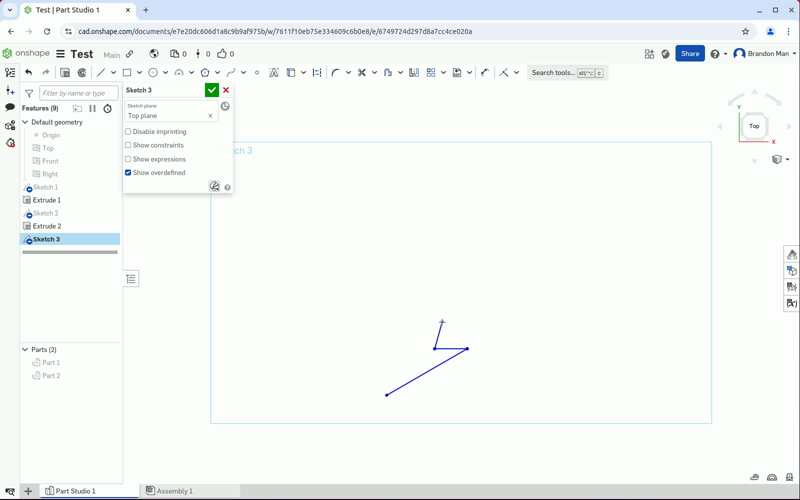
mouse_move(442, 321)
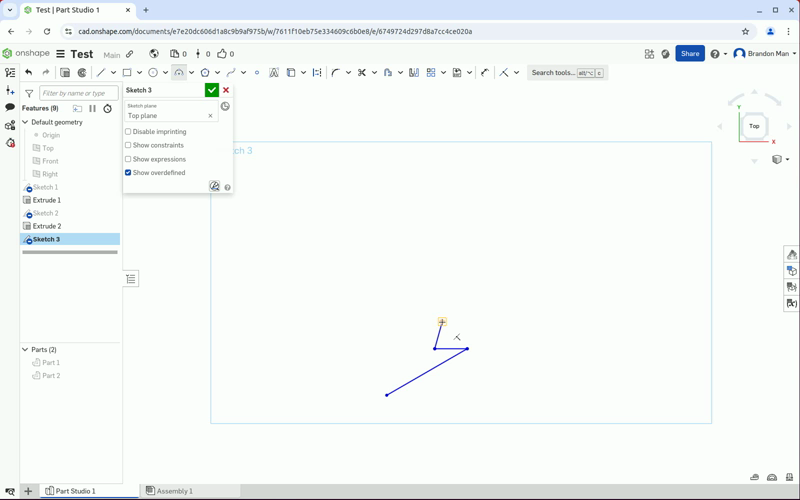
click(442, 321)
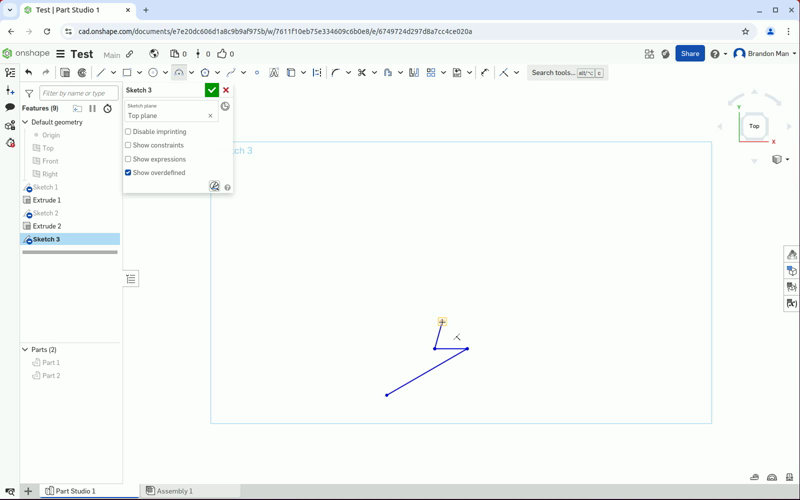
key_down(shift)
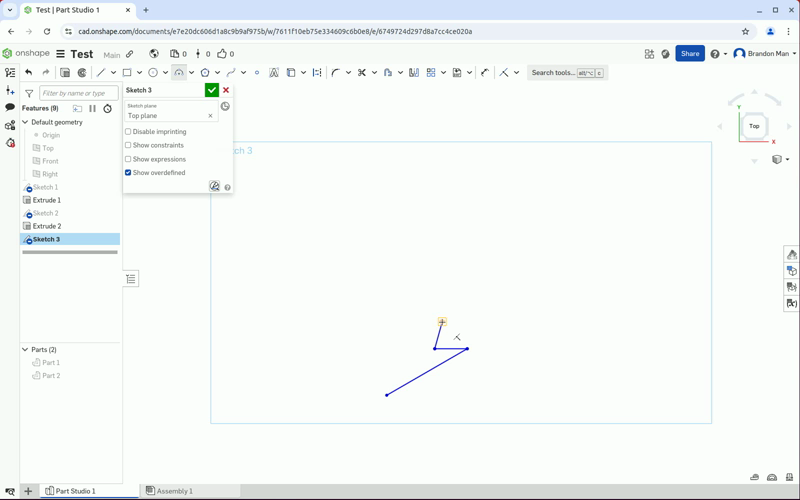
mouse_move(419, 272)
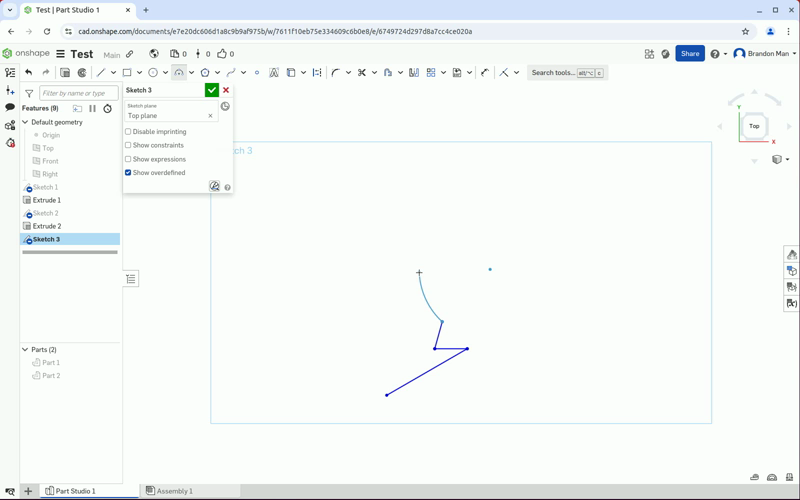
click(419, 272)
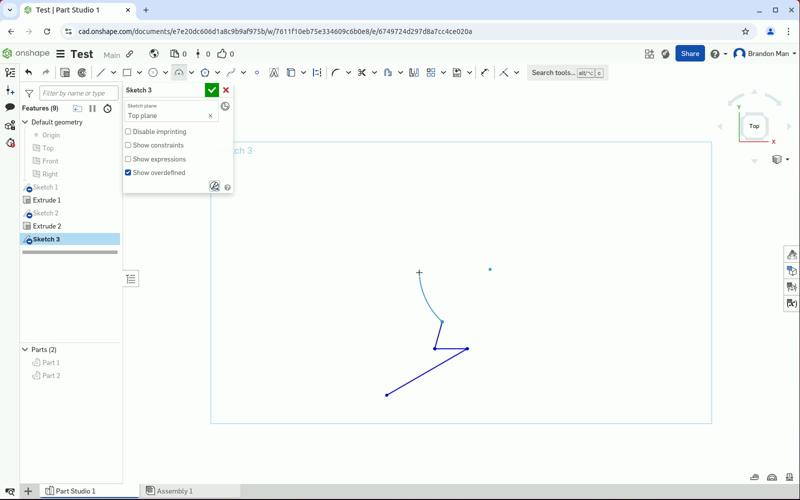
mouse_move(422, 301)
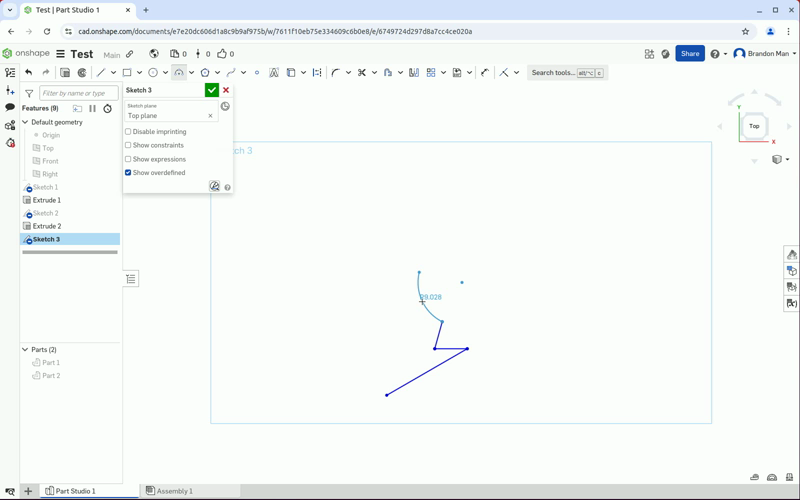
click(422, 301)
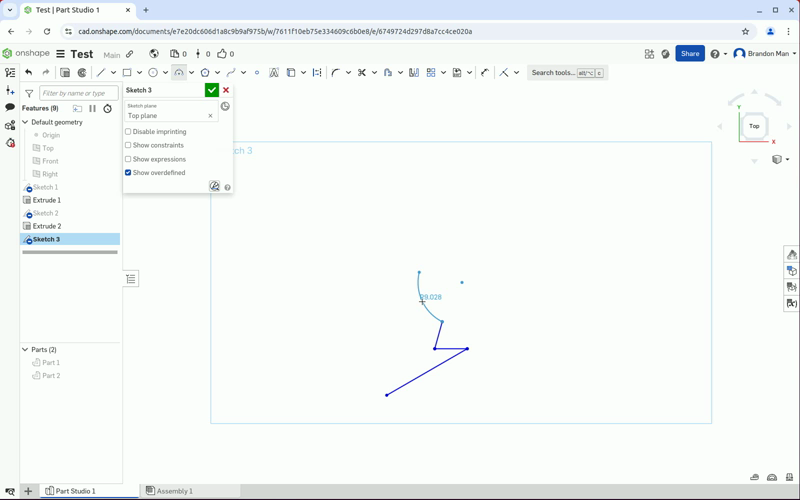
key_up(shift)
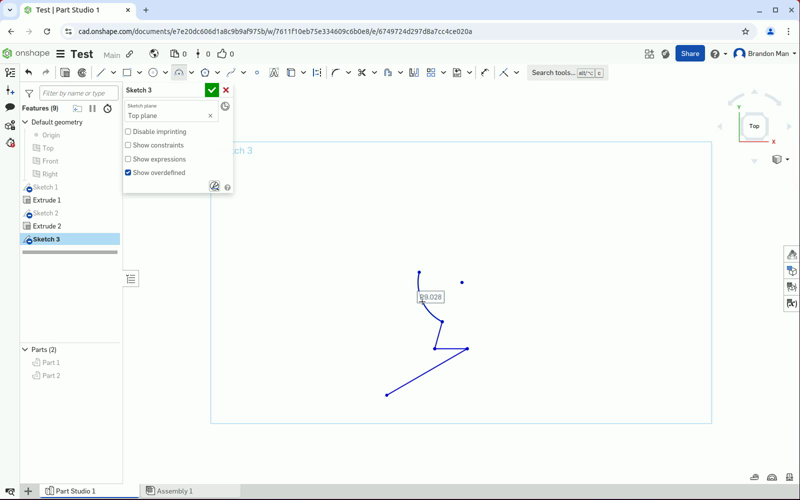
key(esc)
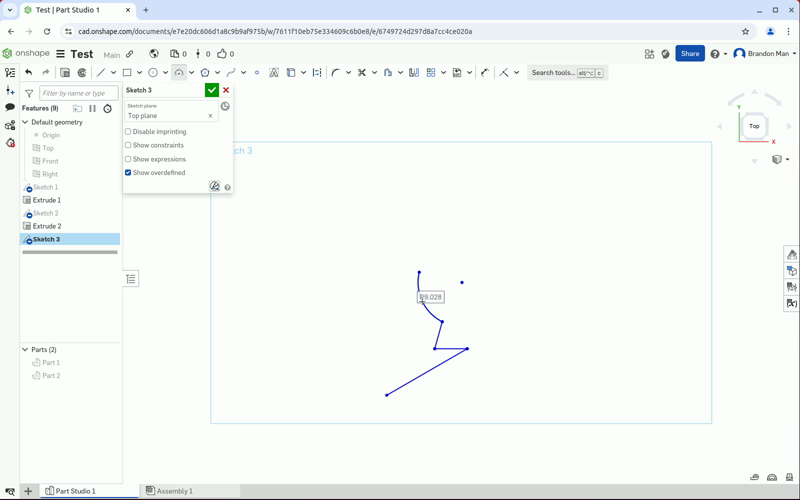
key(l)
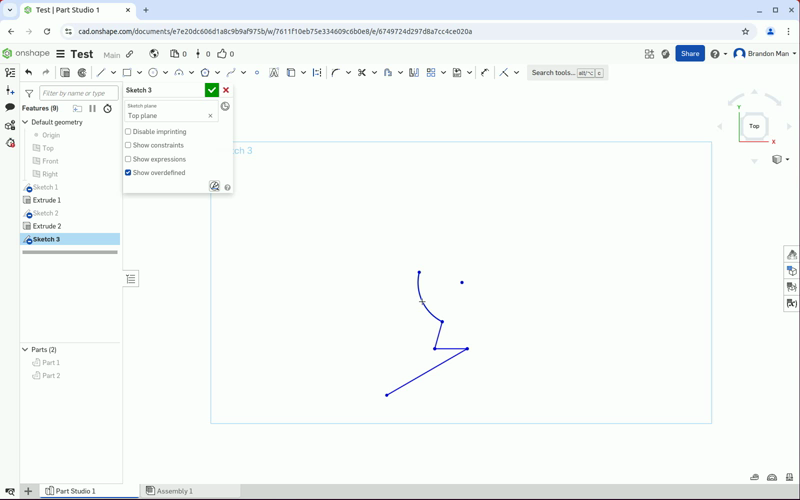
mouse_move(419, 272)
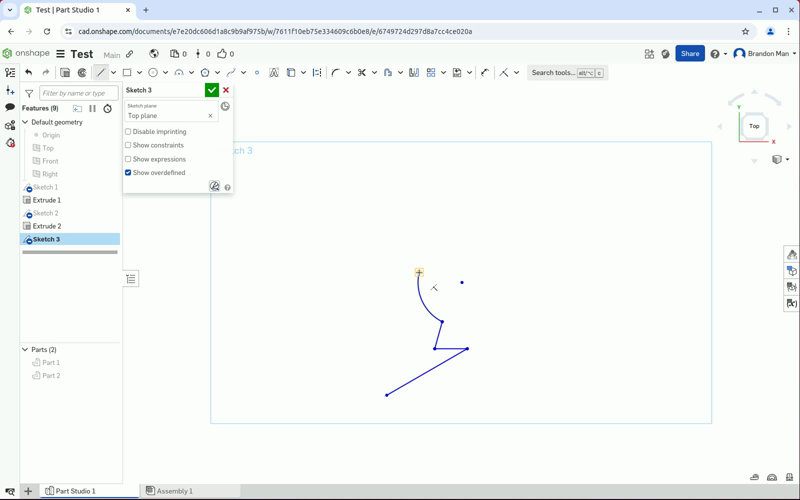
click(419, 272)
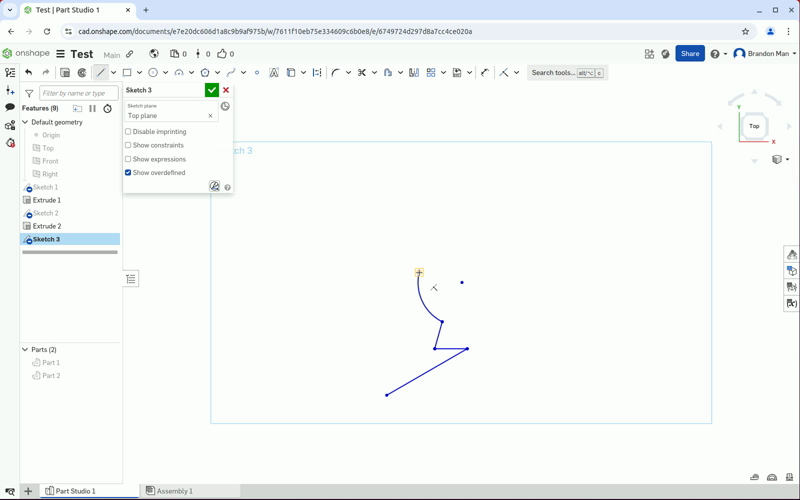
key_down(shift)
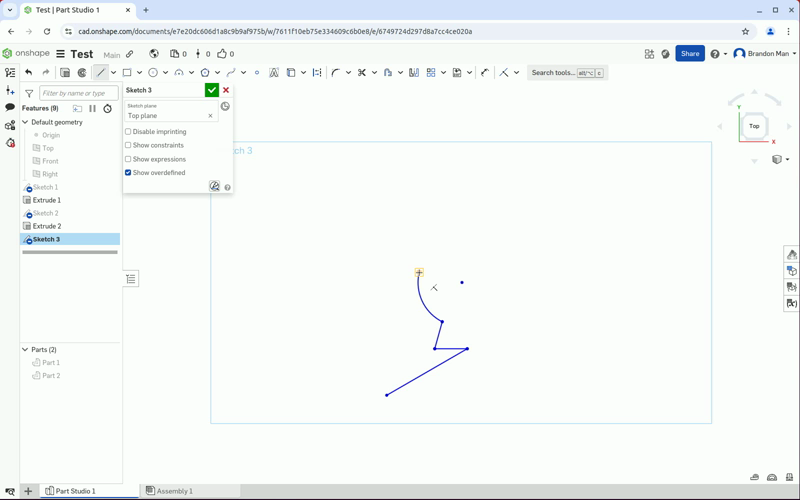
mouse_move(386, 395)
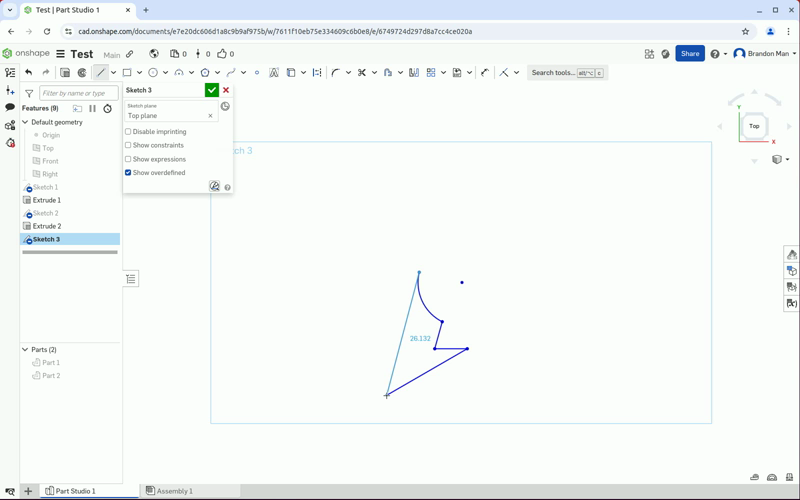
key_up(shift)
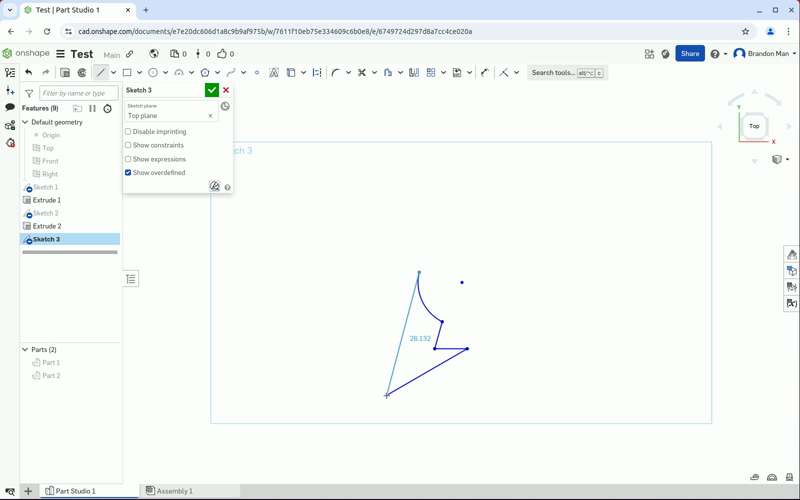
click(386, 395)
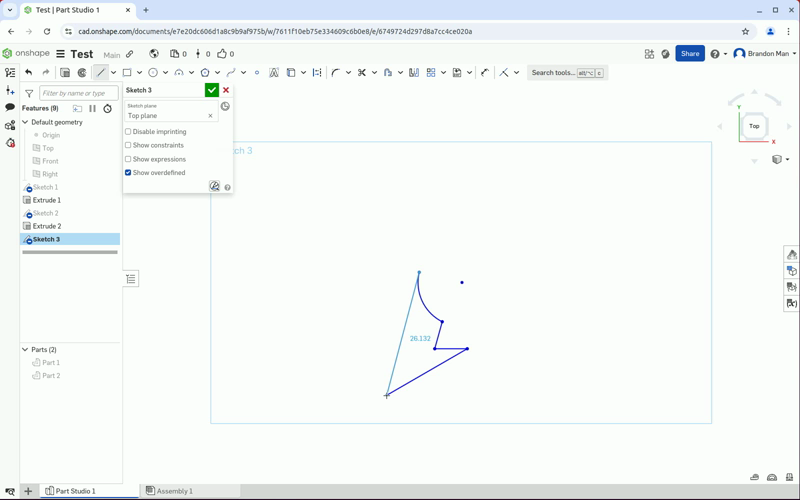
key(esc)
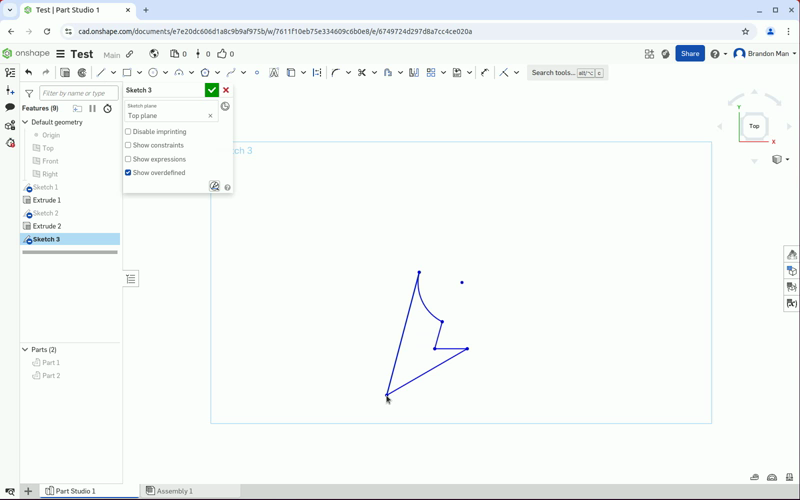
mouse_move(418, 319)
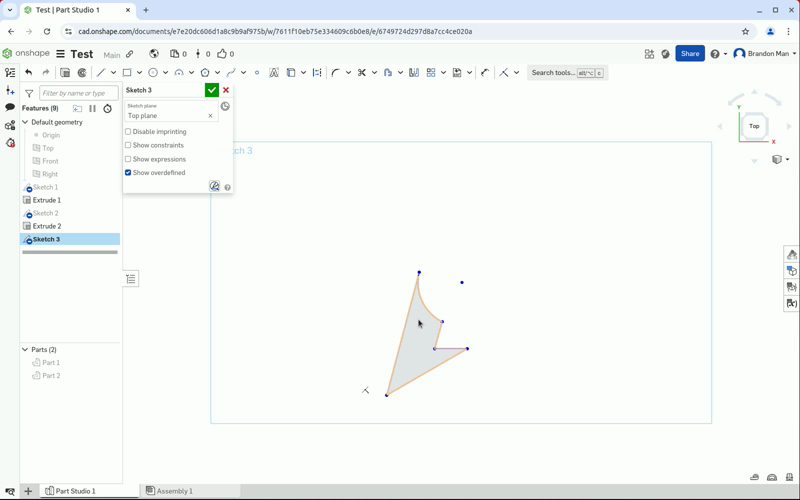
click(418, 319)
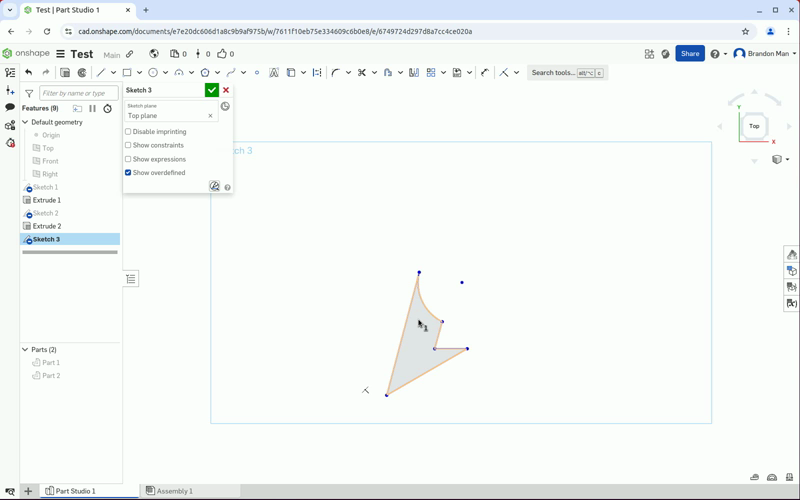
mouse_move(73, 352)
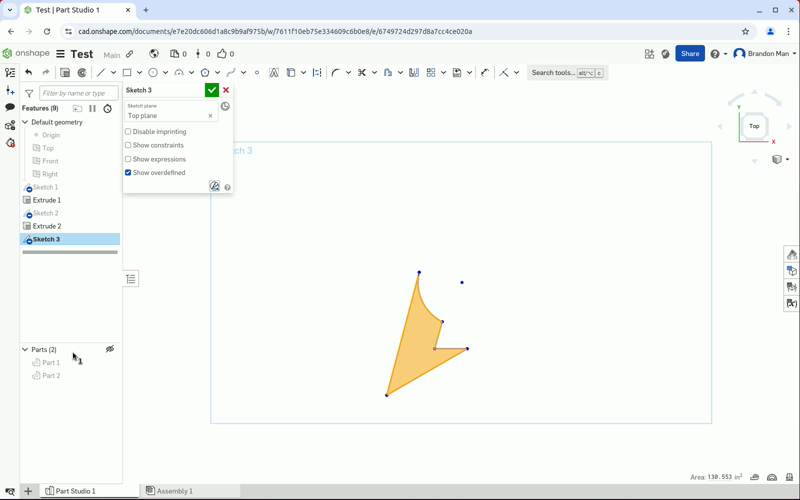
key(shift+y)
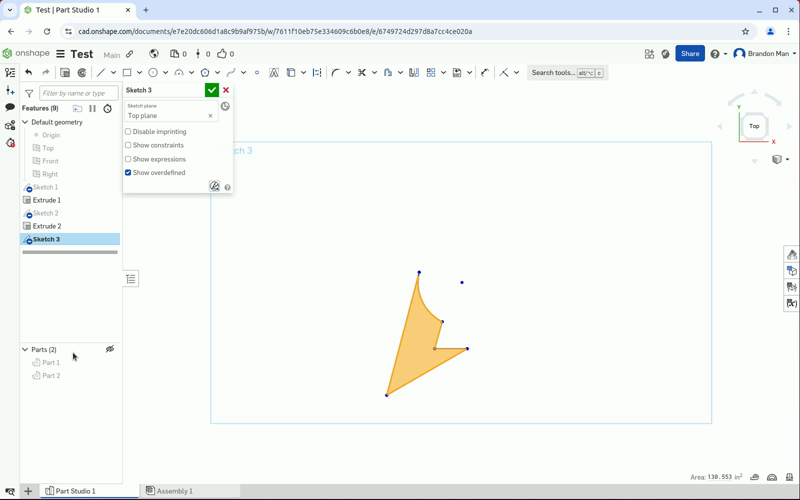
key(shift+e)
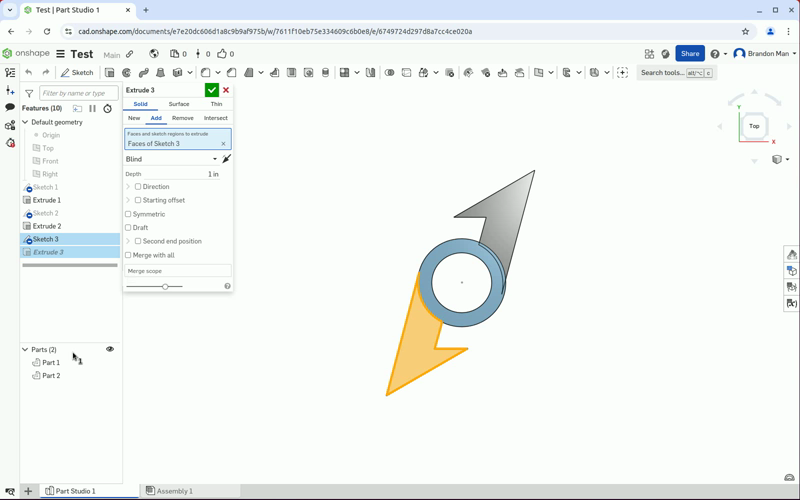
mouse_move(143, 106)
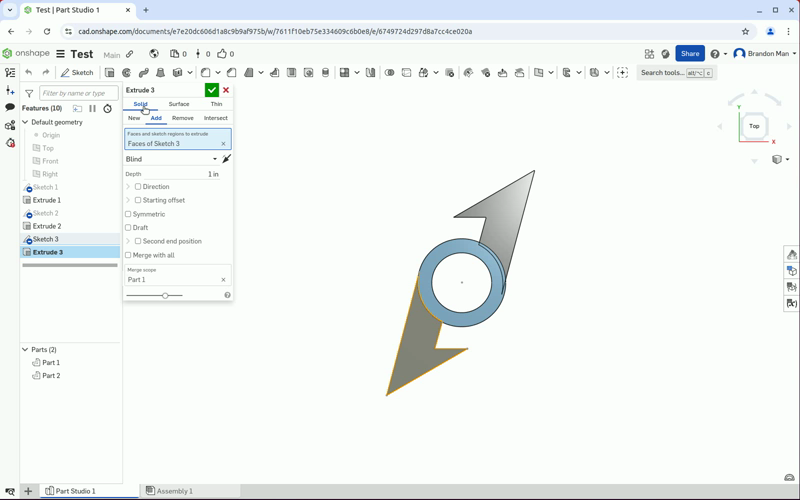
click(143, 106)
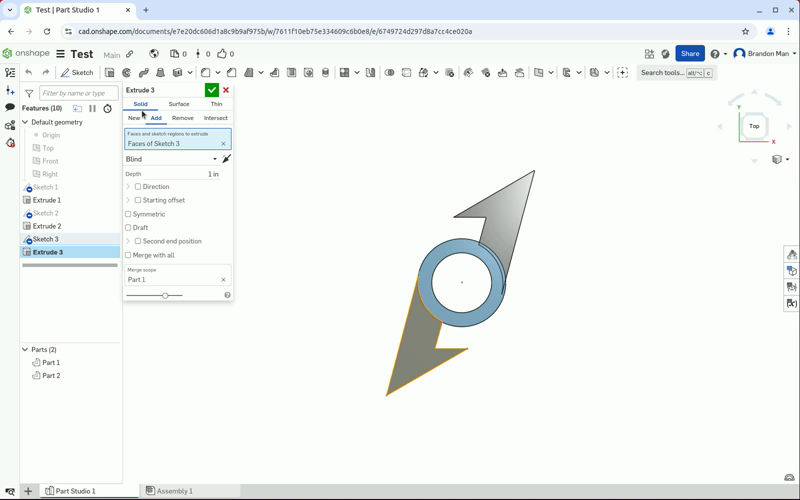
mouse_move(137, 120)
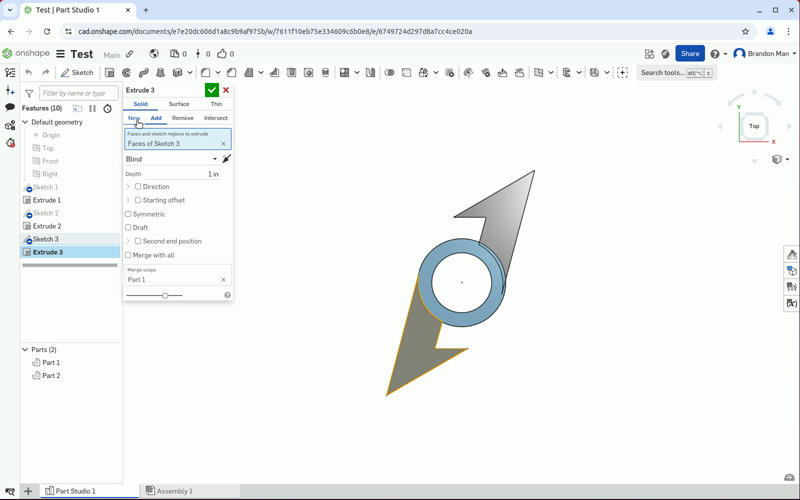
click(137, 120)
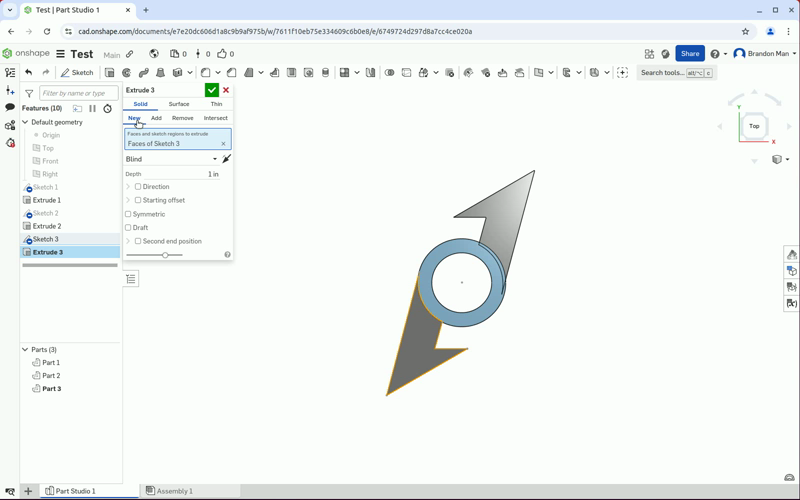
key(tab, 4)
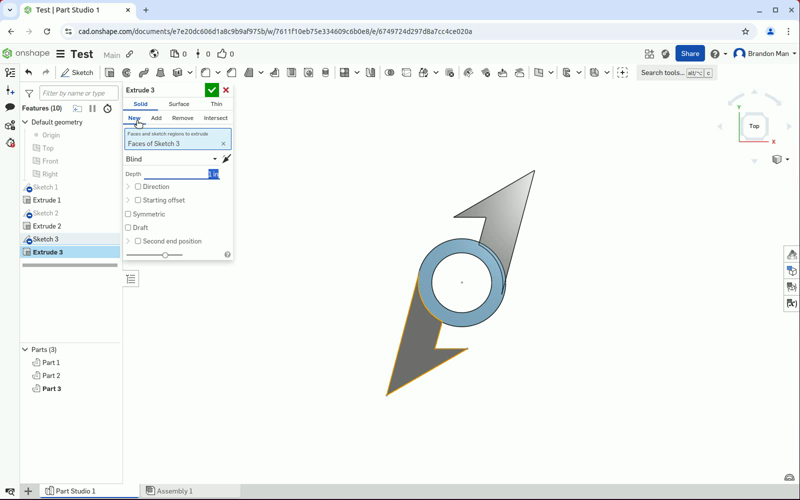
text(3.852)
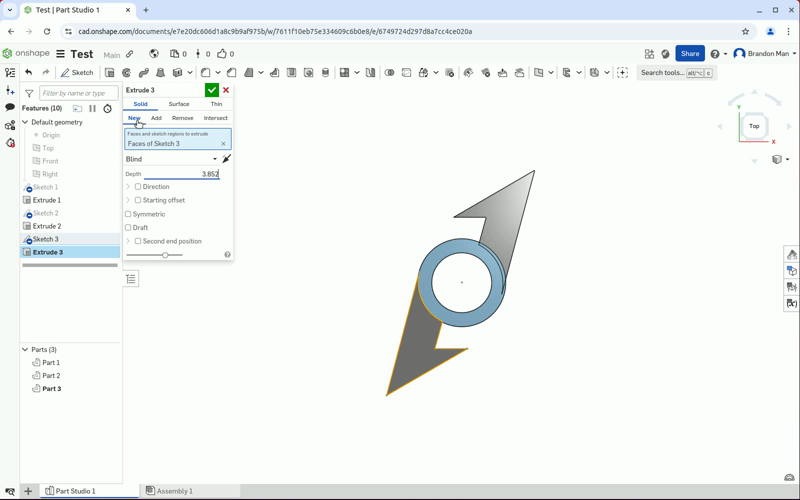
key(tab, 3)
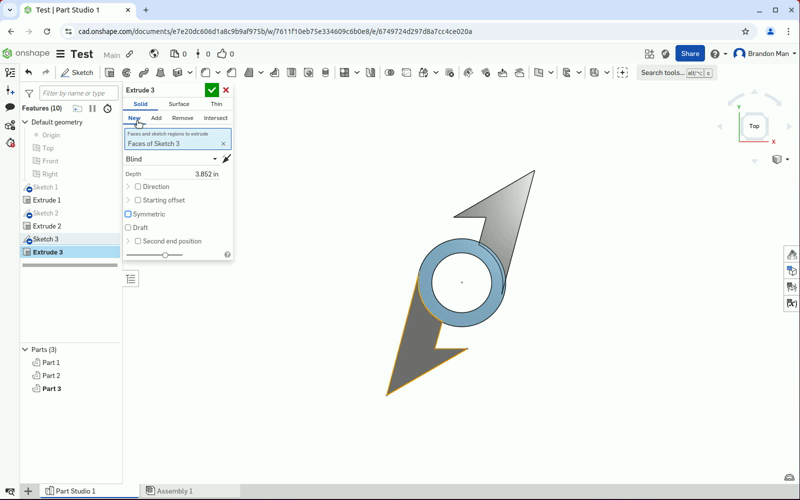
key(space)
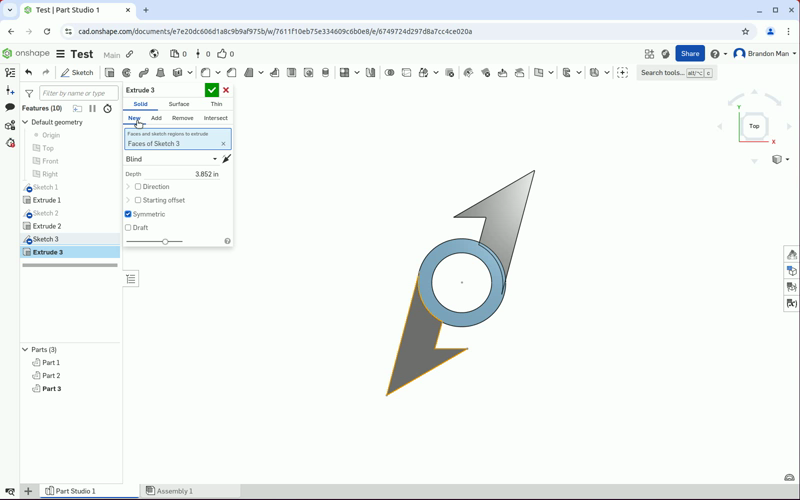
key(enter)
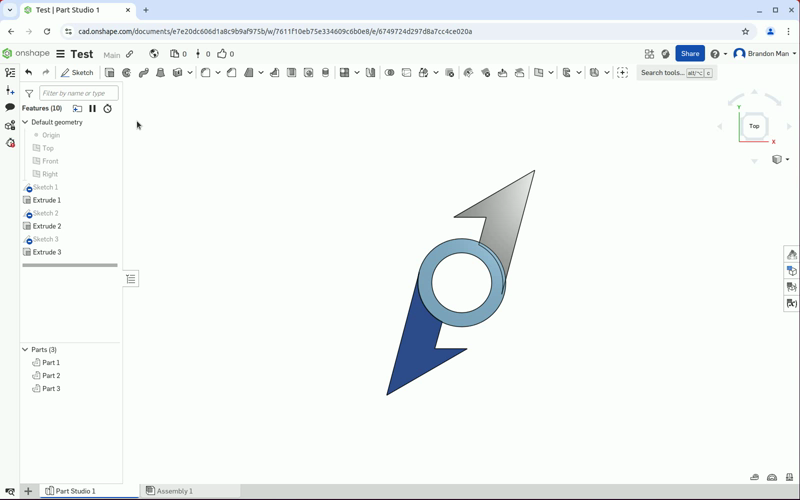
key(shift+h)
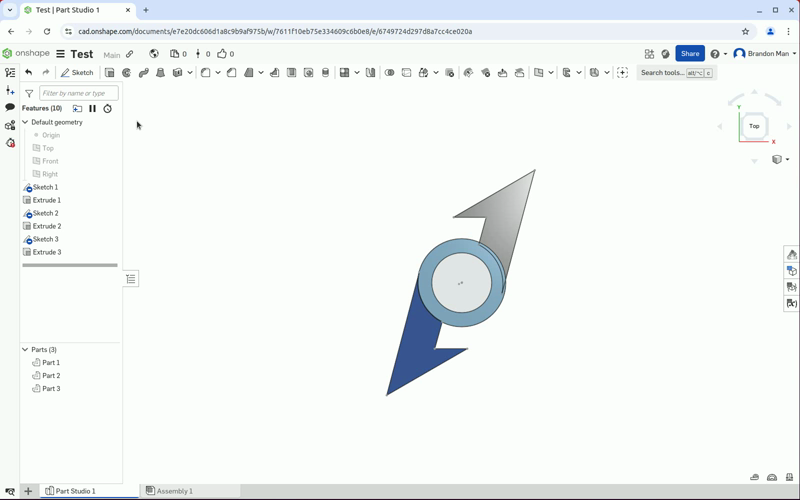
key(shift+h)
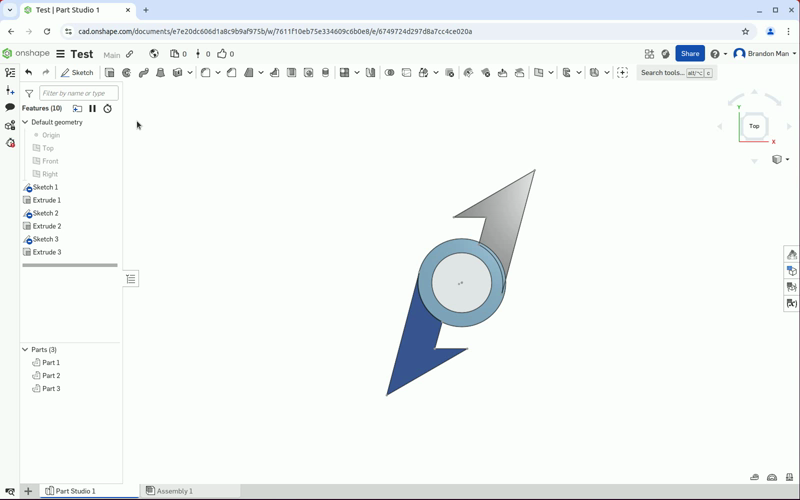
key(shift+7)
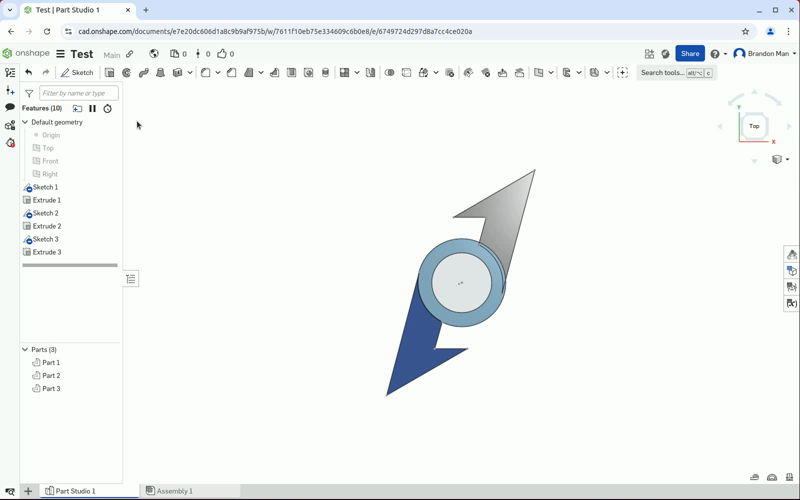
key(up, 3)
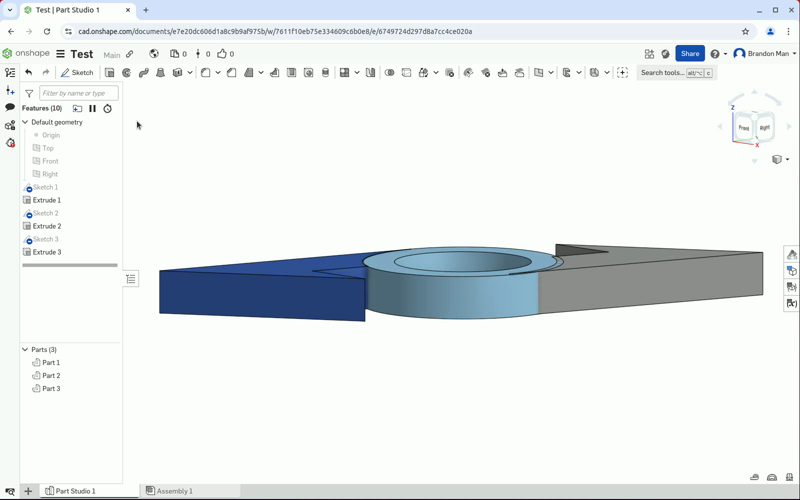
key(left, 3)
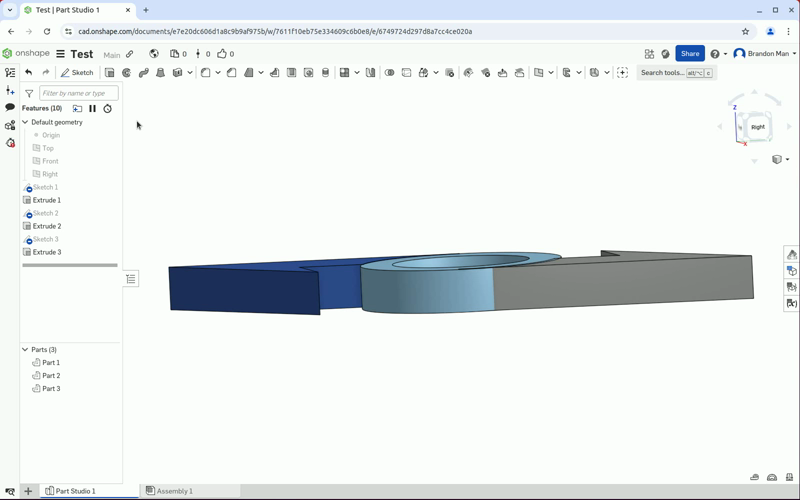
key(right, 3)
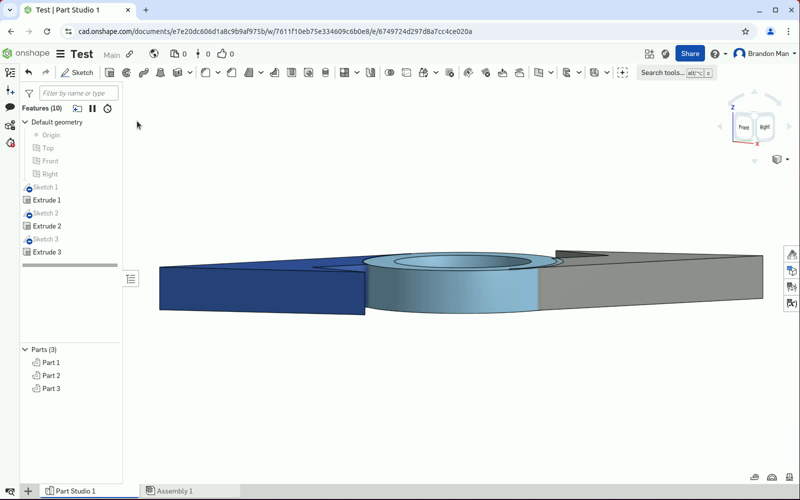
key(down, 3)
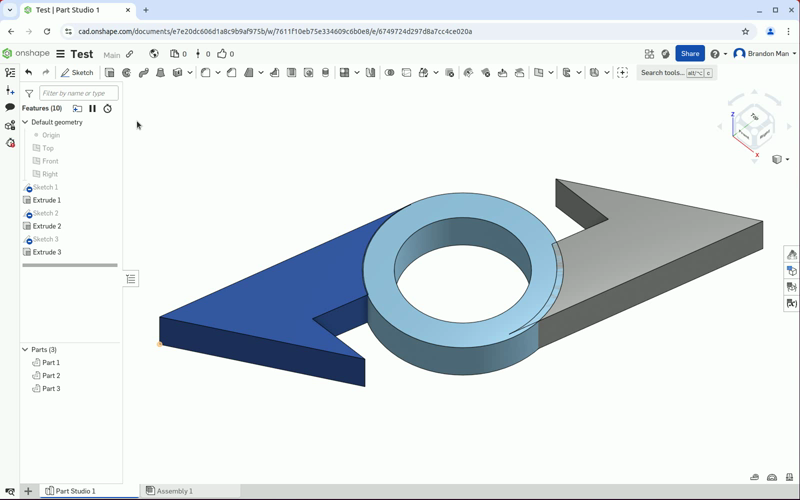
mouse_move(73, 189)
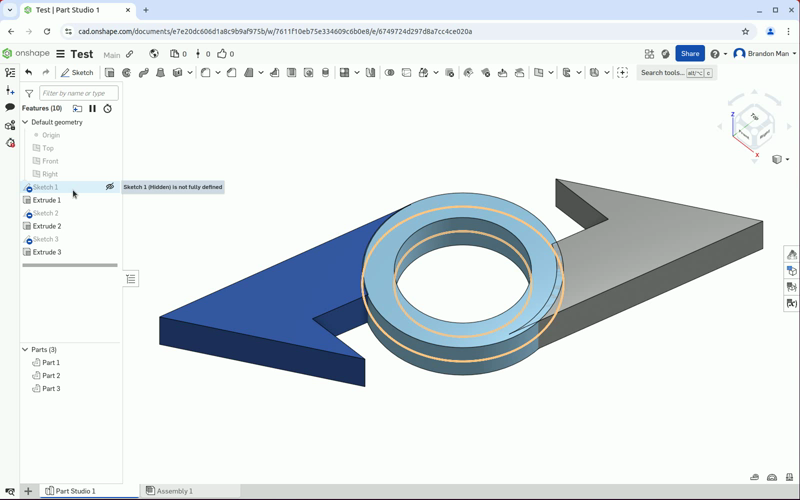
click(73, 189)